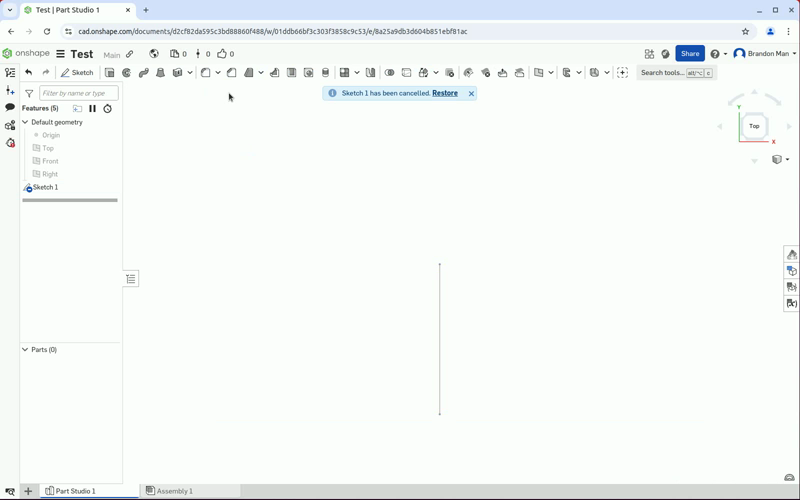
key(shift+h)
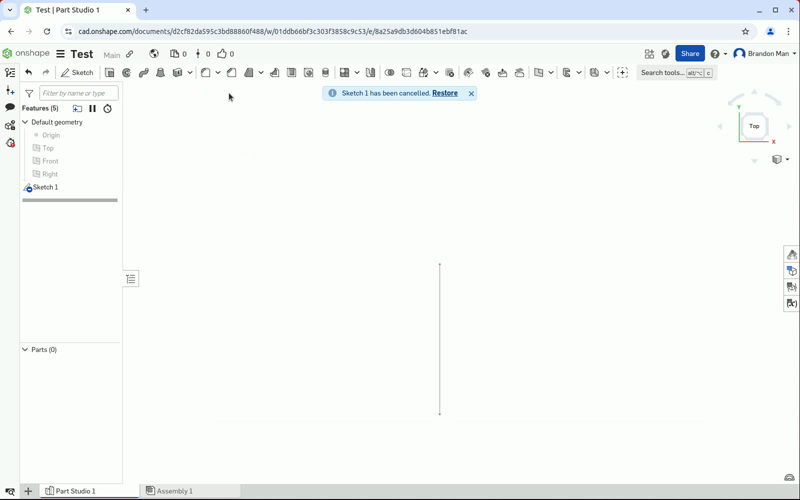
key(shift+s)
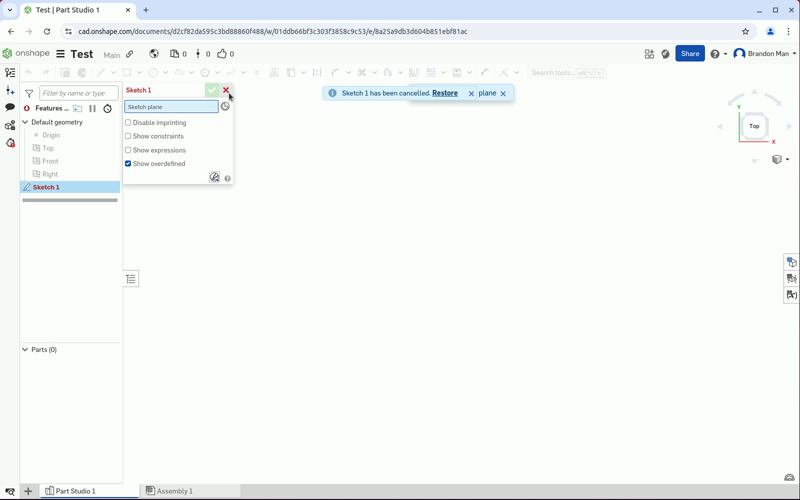
mouse_move(73, 150)
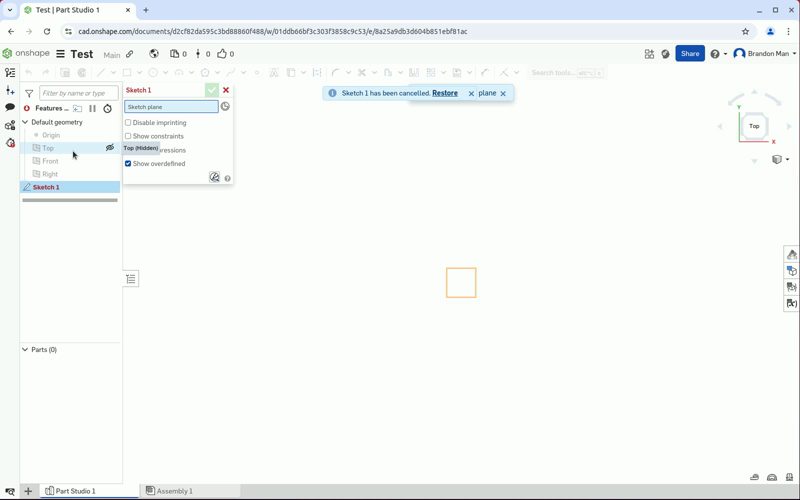
click(73, 150)
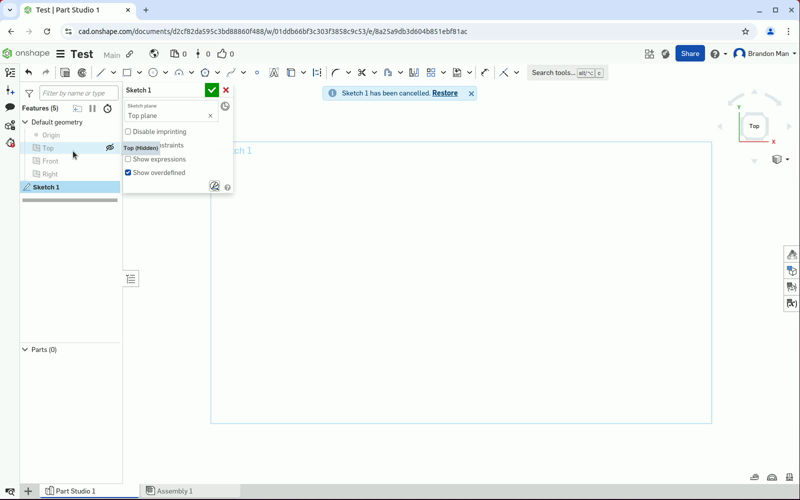
mouse_move(73, 352)
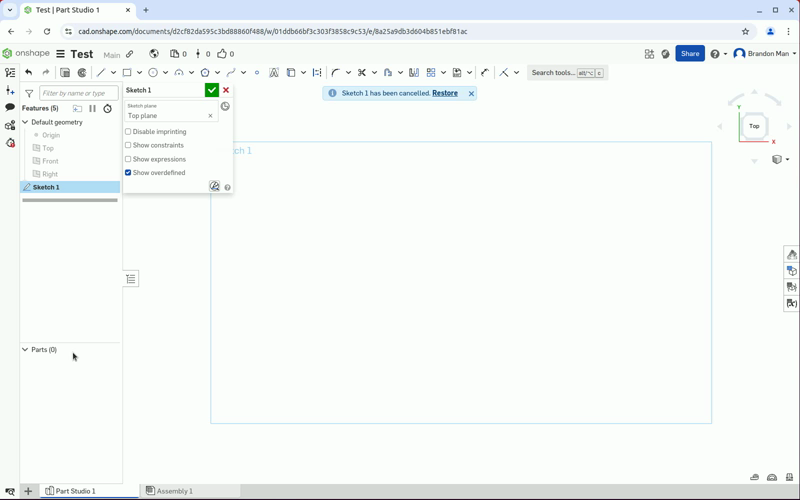
key(y)
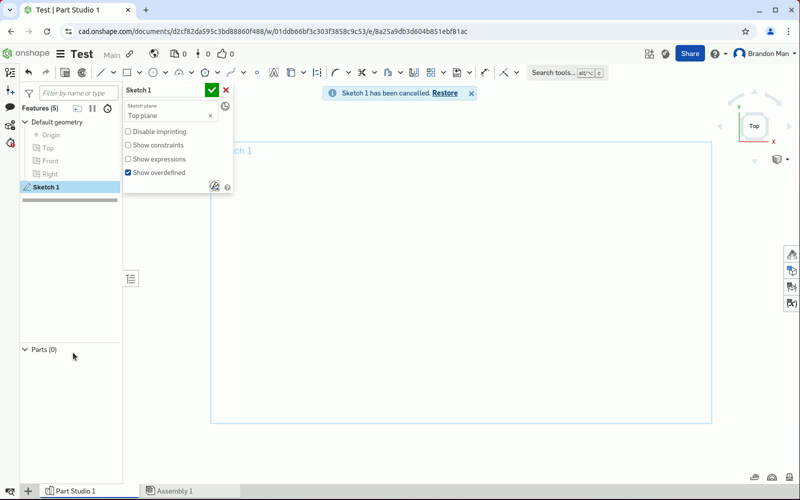
key(l)
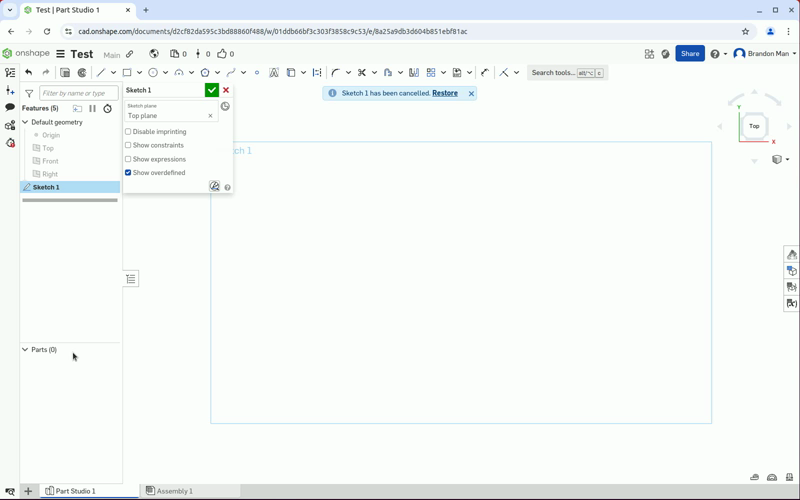
key_down(shift)
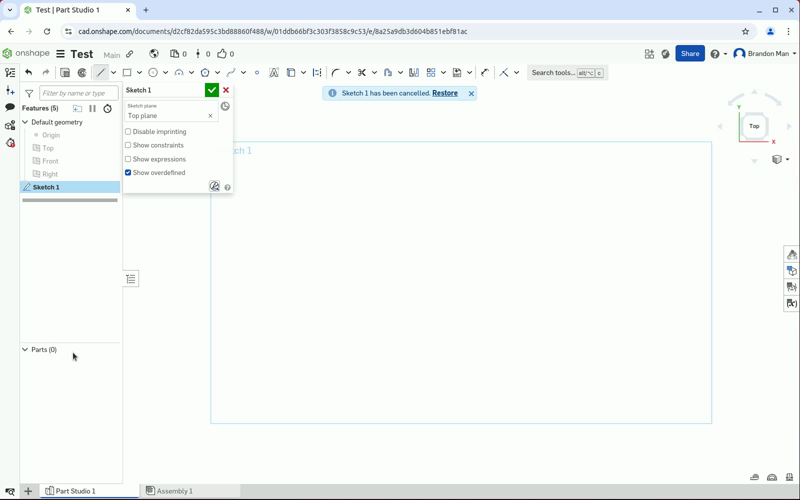
mouse_move(460, 282)
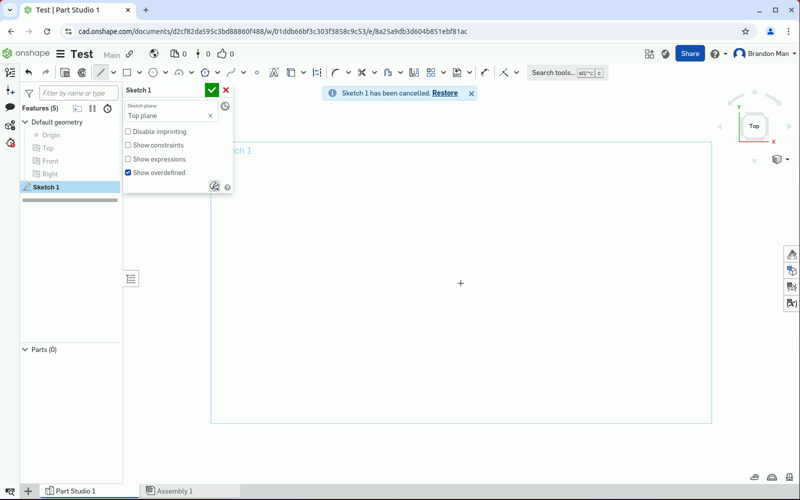
click(460, 282)
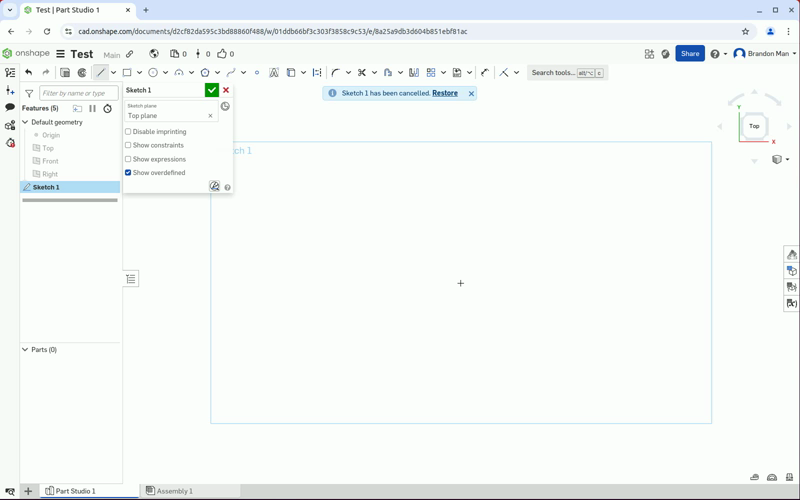
key_up(shift)
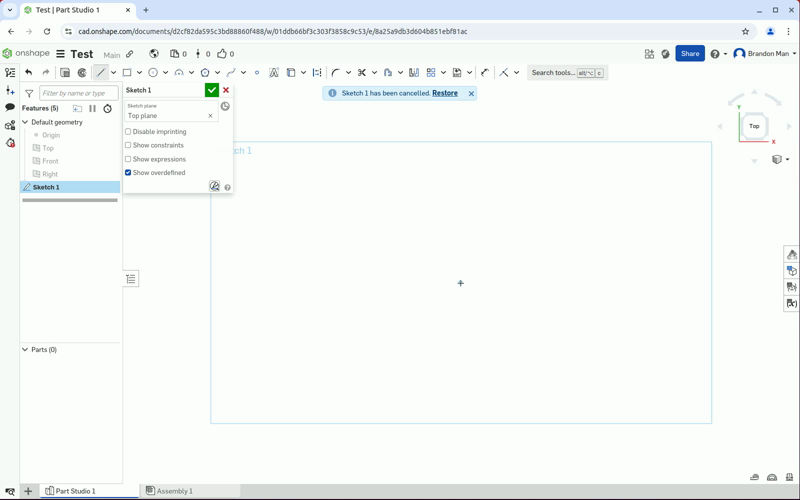
key_down(shift)
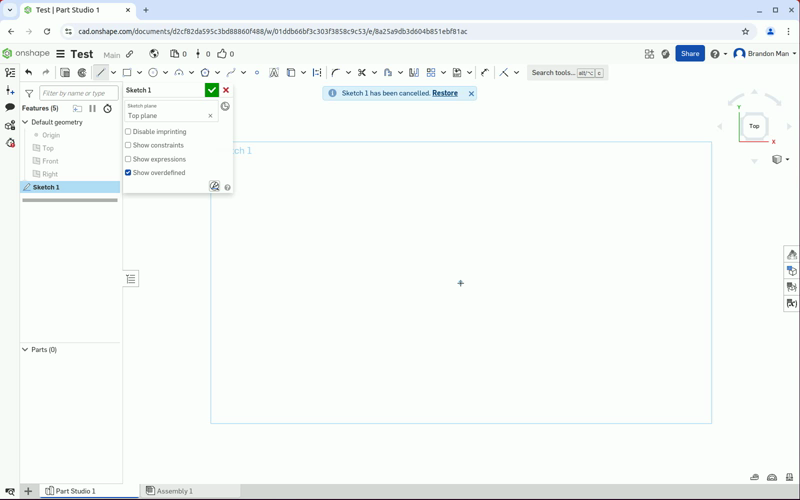
mouse_move(533, 282)
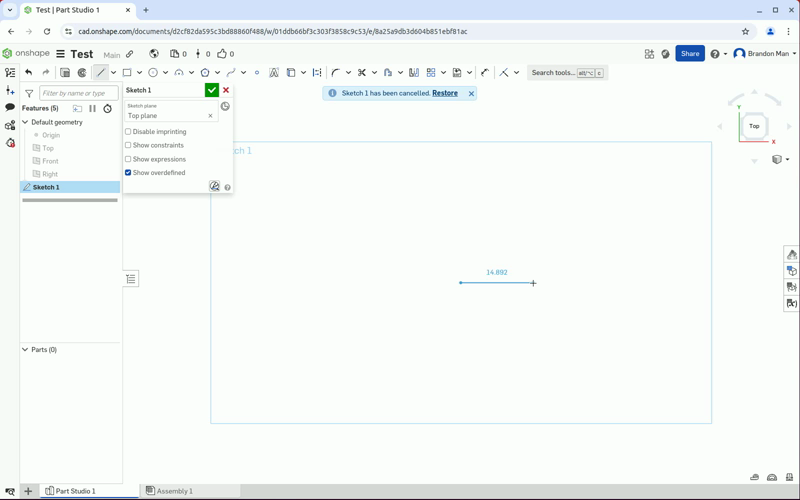
click(533, 282)
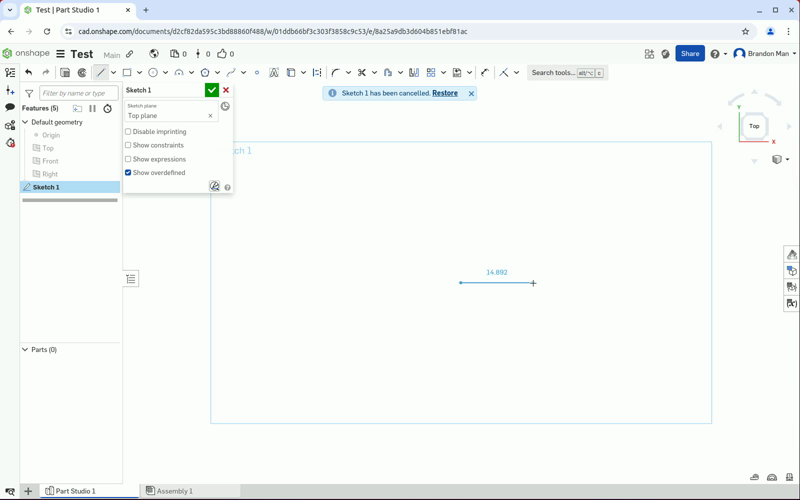
key_up(shift)
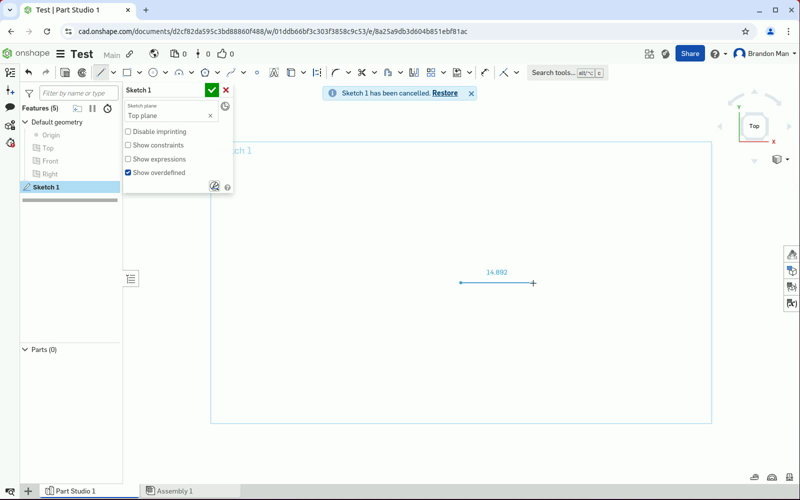
key_down(shift)
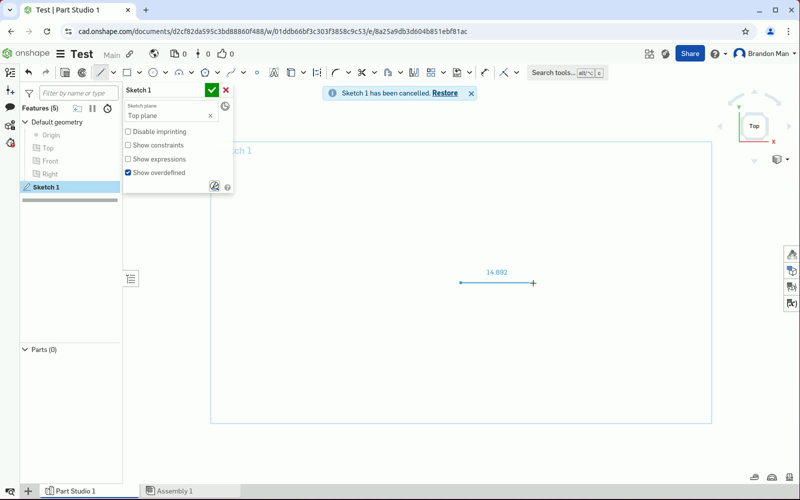
mouse_move(533, 170)
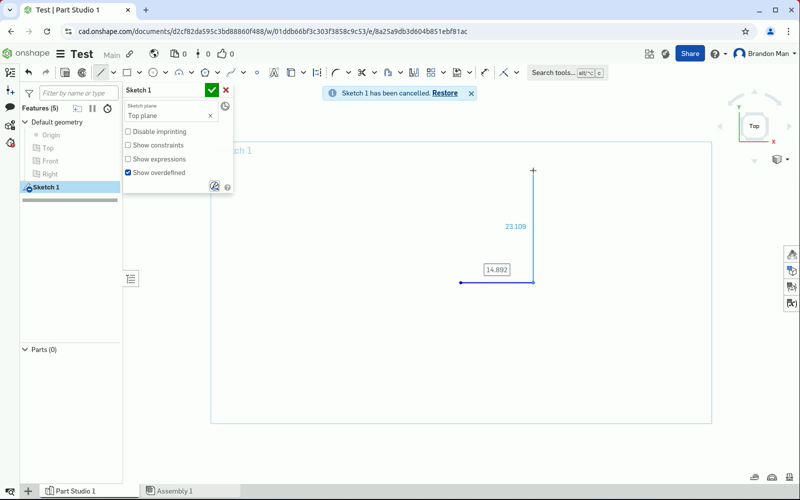
click(533, 170)
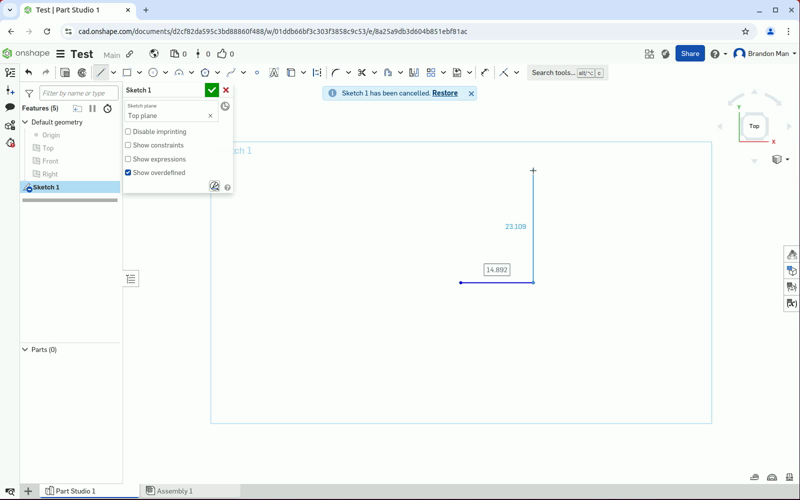
key_up(shift)
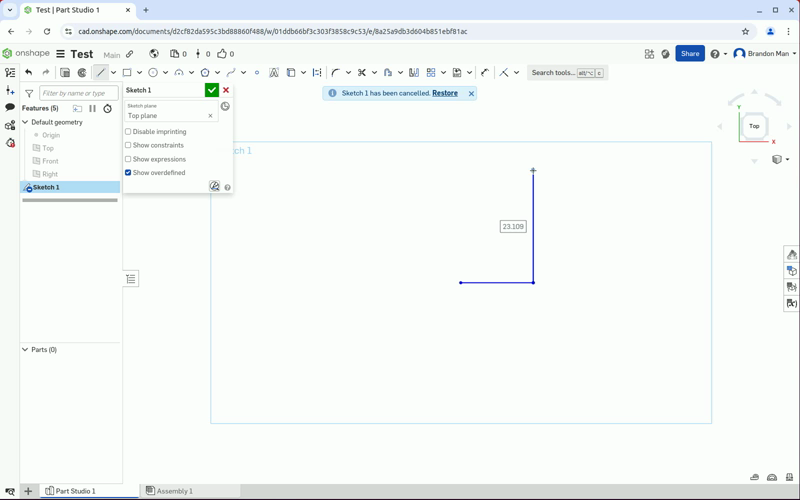
key_down(shift)
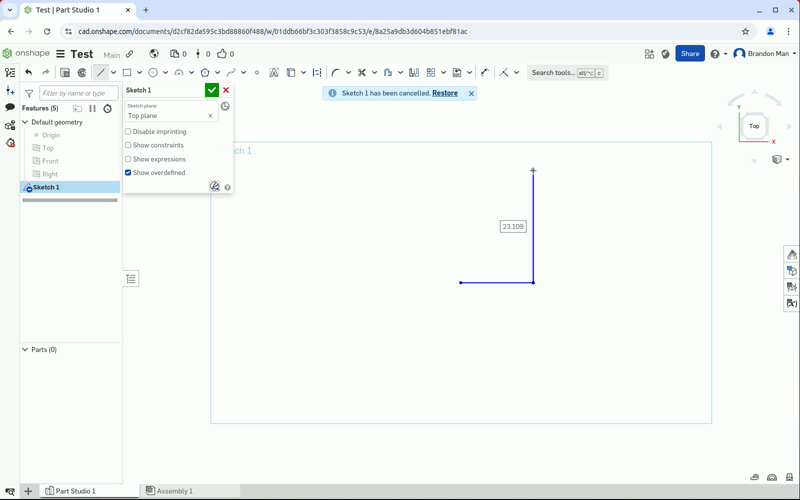
mouse_move(460, 170)
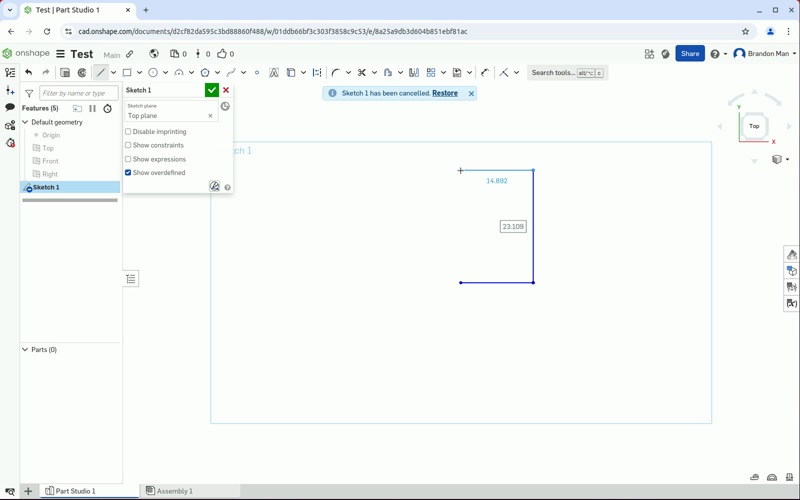
click(460, 170)
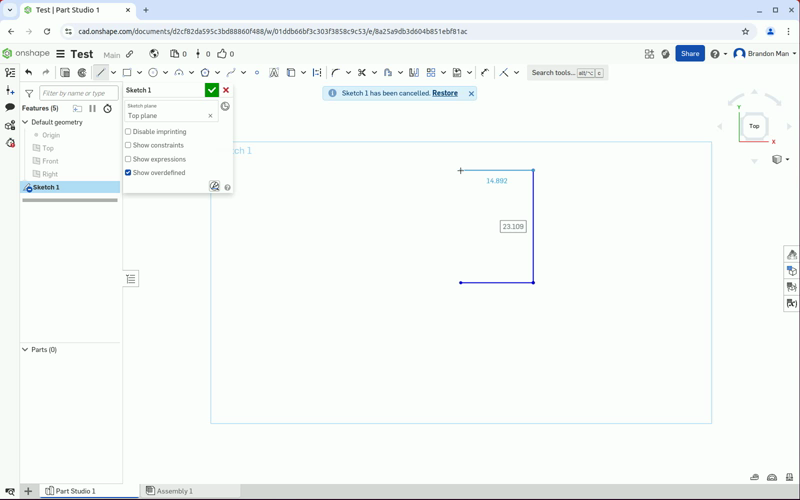
key_up(shift)
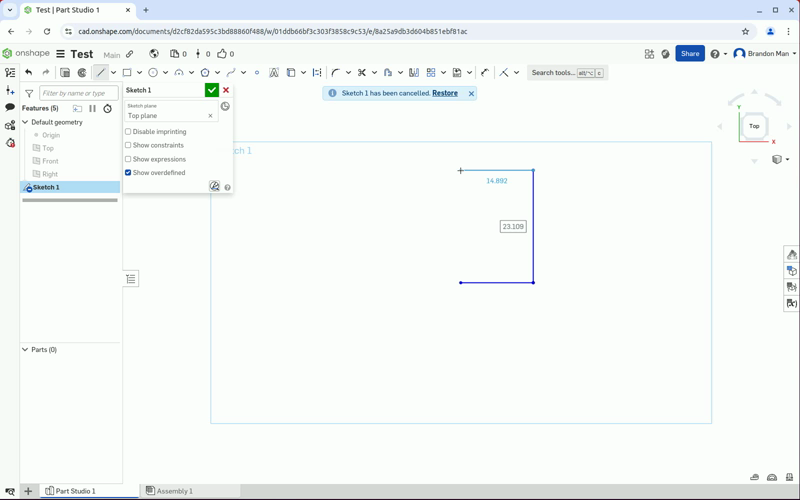
key_down(shift)
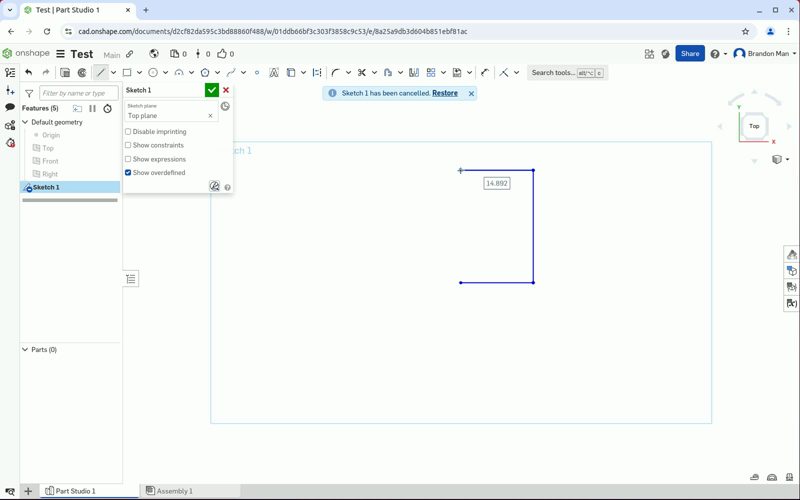
mouse_move(460, 282)
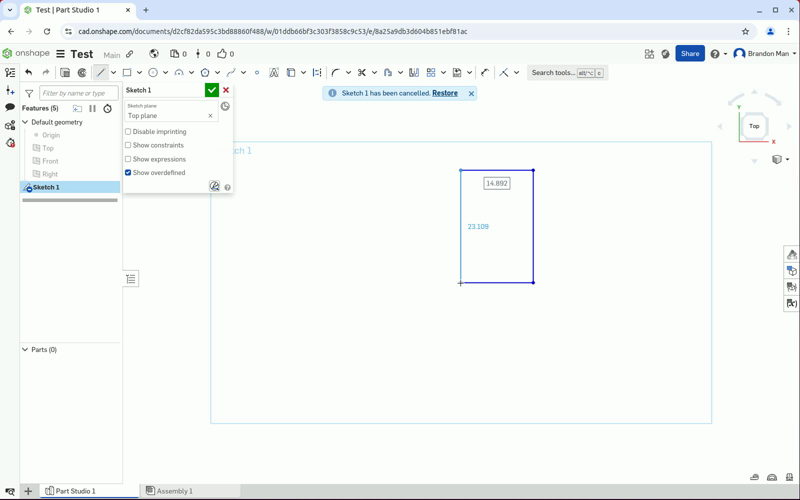
key_up(shift)
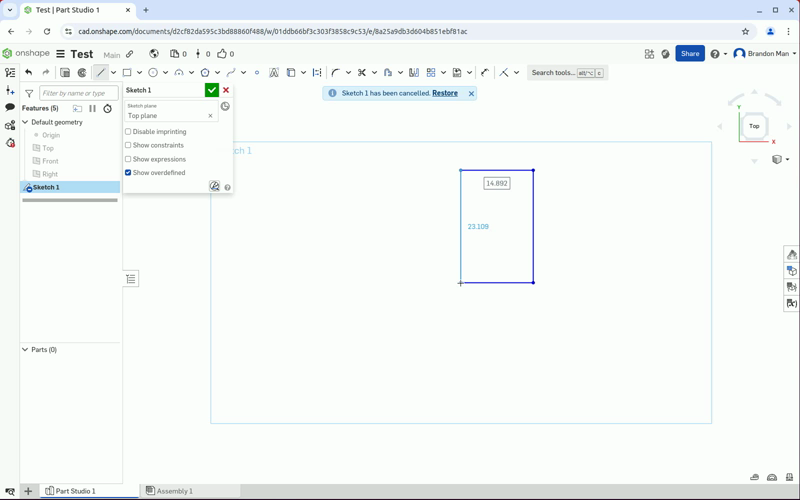
click(460, 282)
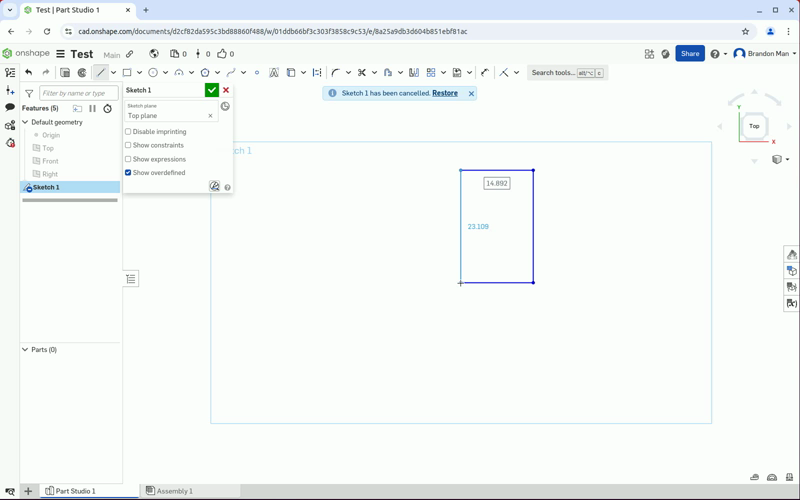
key(esc)
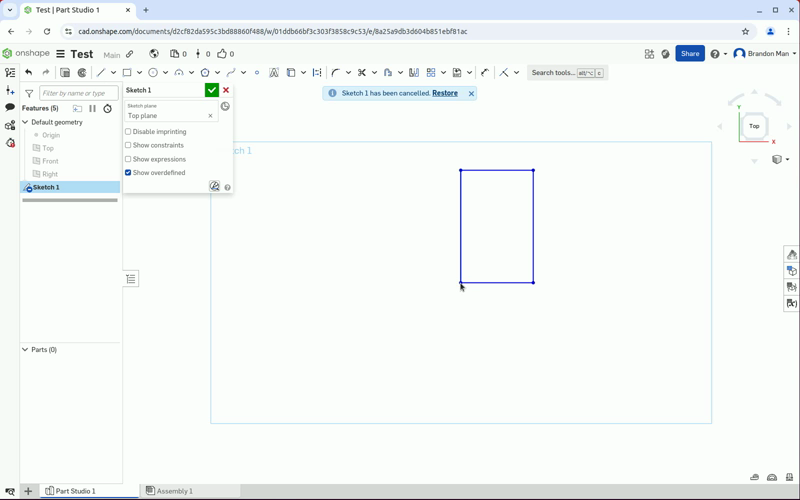
mouse_move(496, 177)
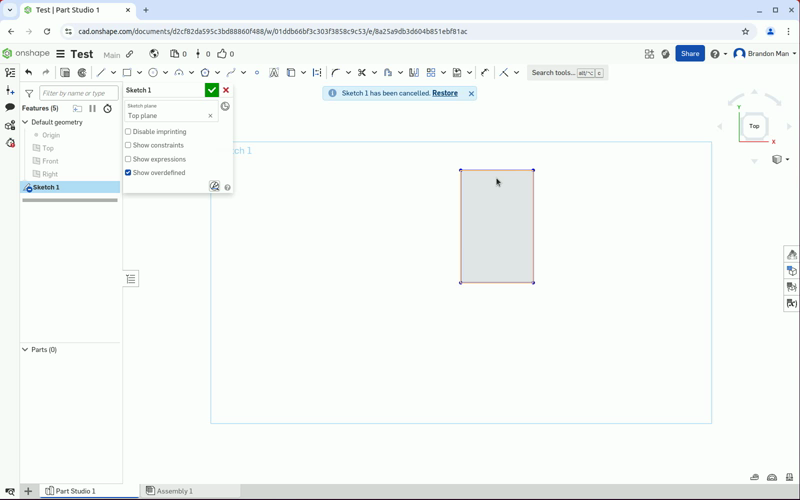
click(496, 177)
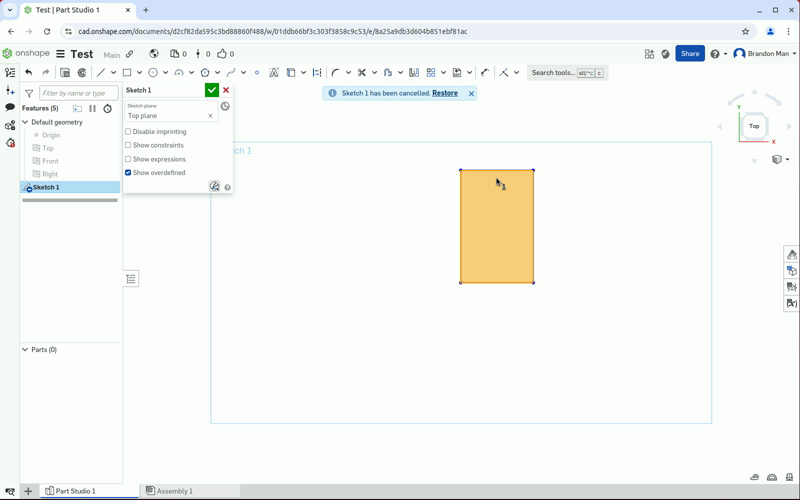
mouse_move(73, 352)
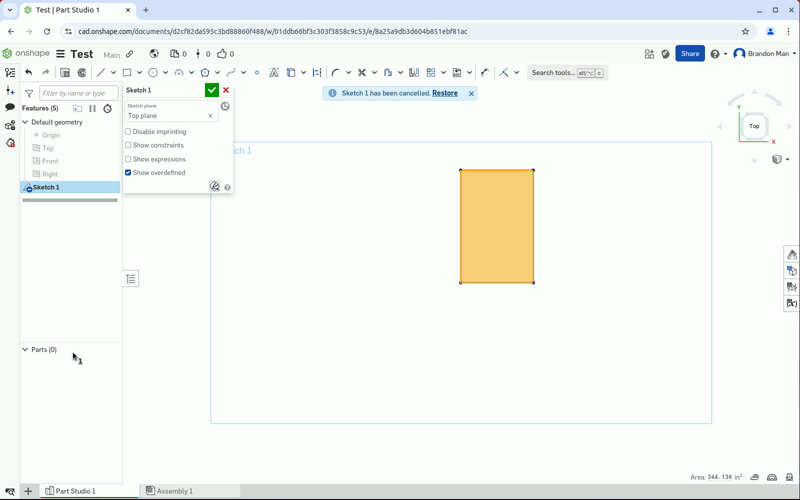
key(shift+y)
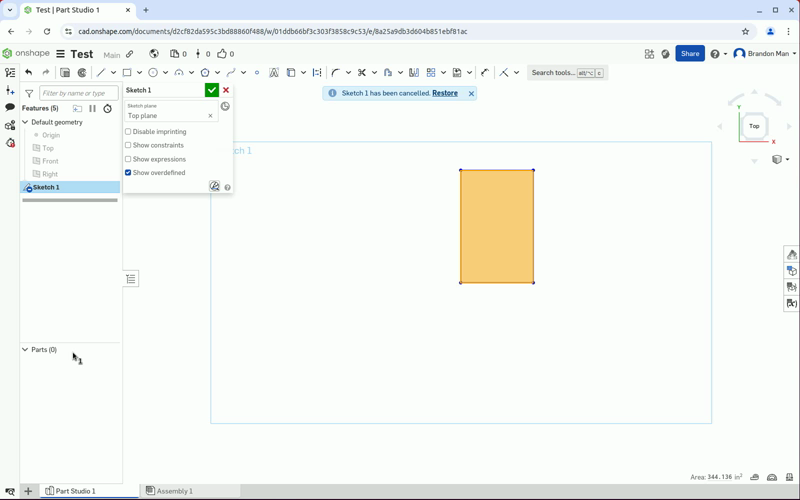
key(shift+e)
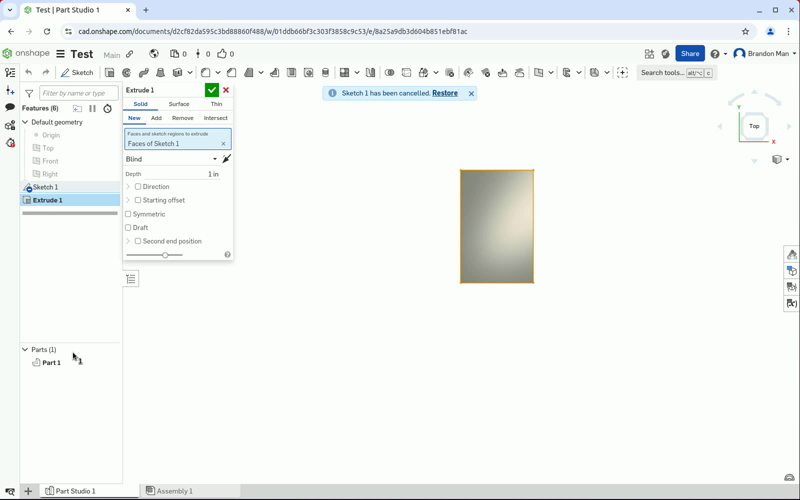
mouse_move(143, 106)
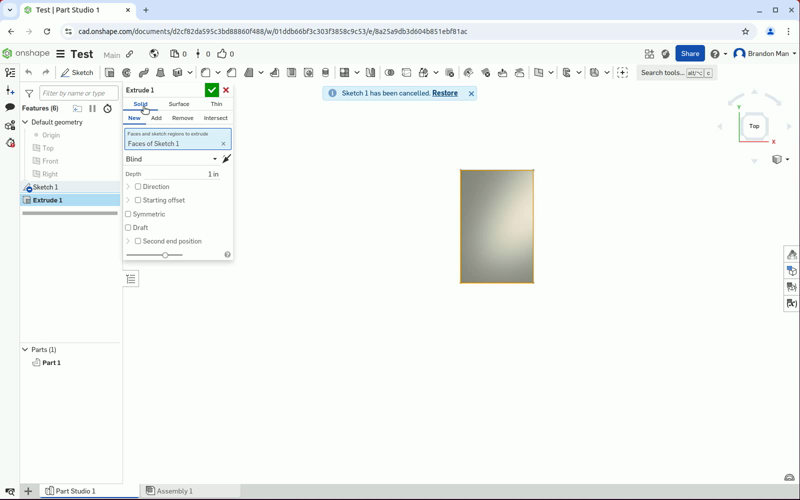
click(143, 106)
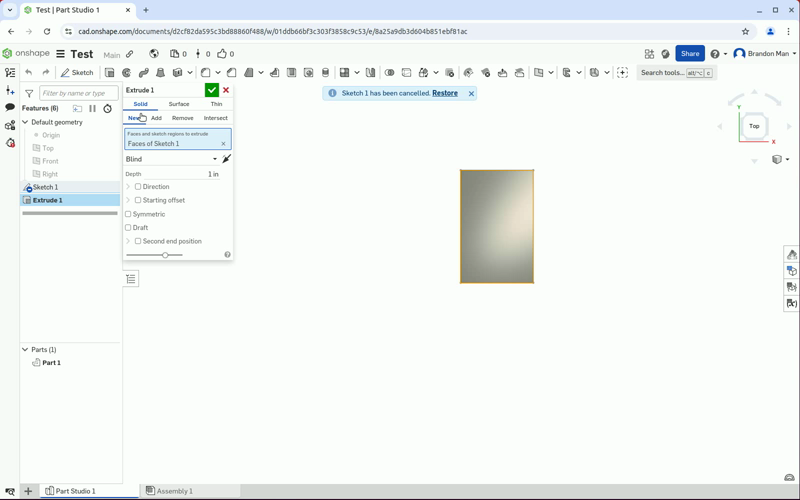
mouse_move(137, 120)
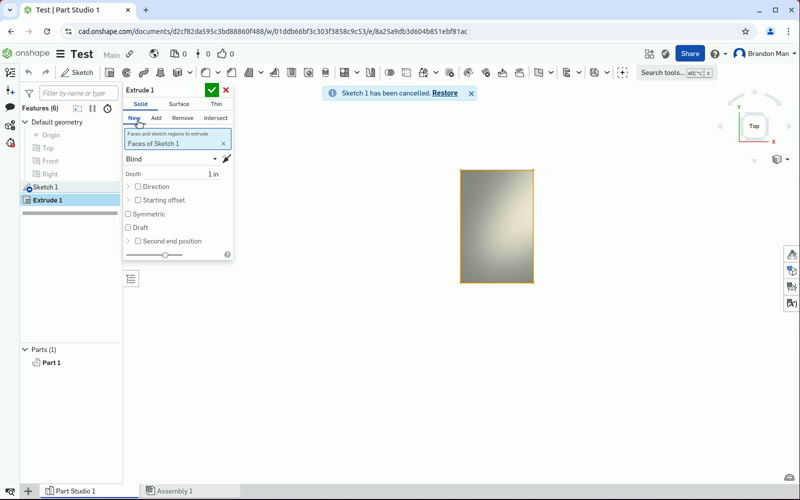
click(137, 120)
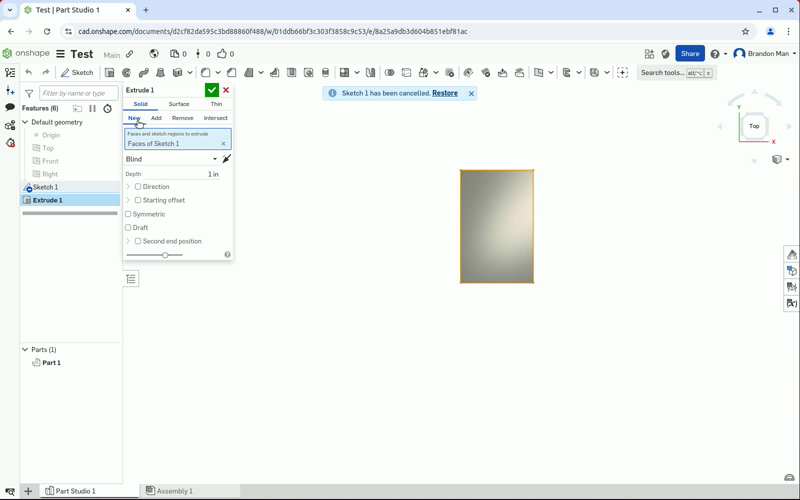
key(tab, 4)
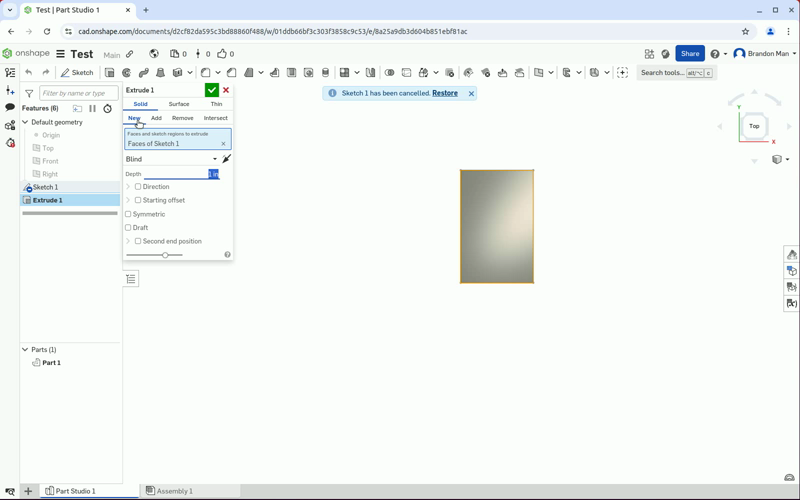
text(0.963)
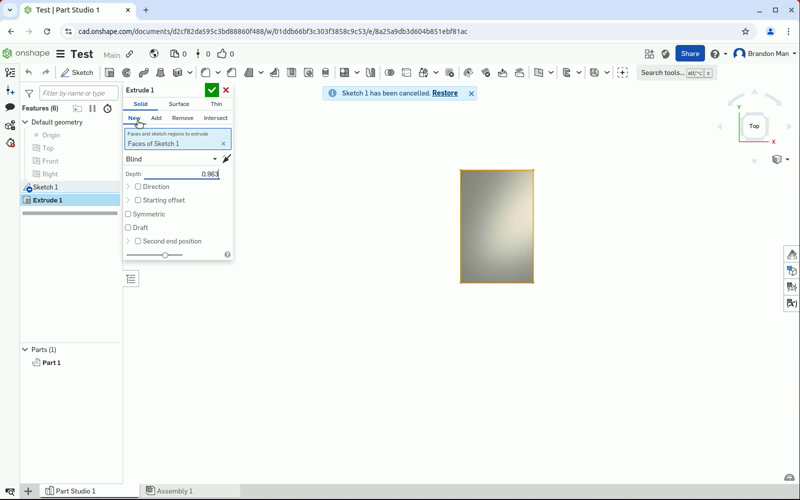
key(enter)
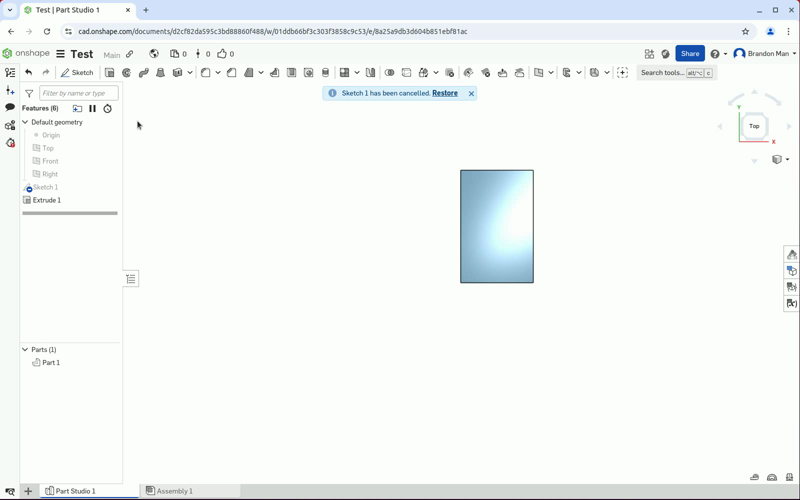
key(shift+h)
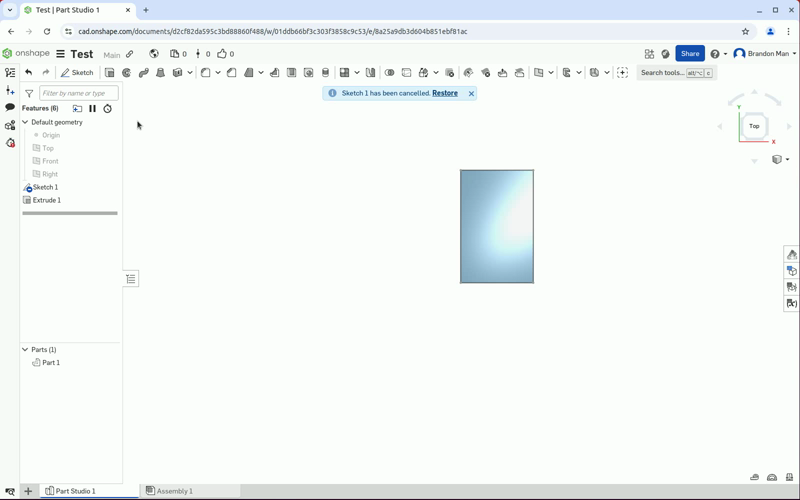
key(shift+h)
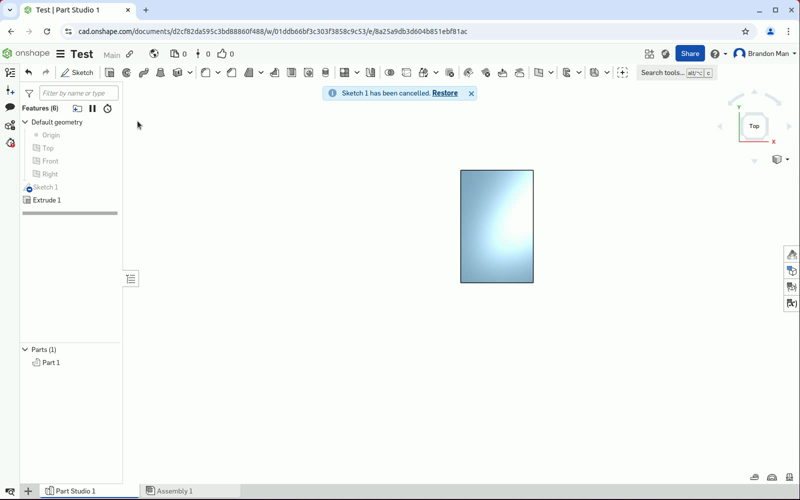
mouse_move(73, 189)
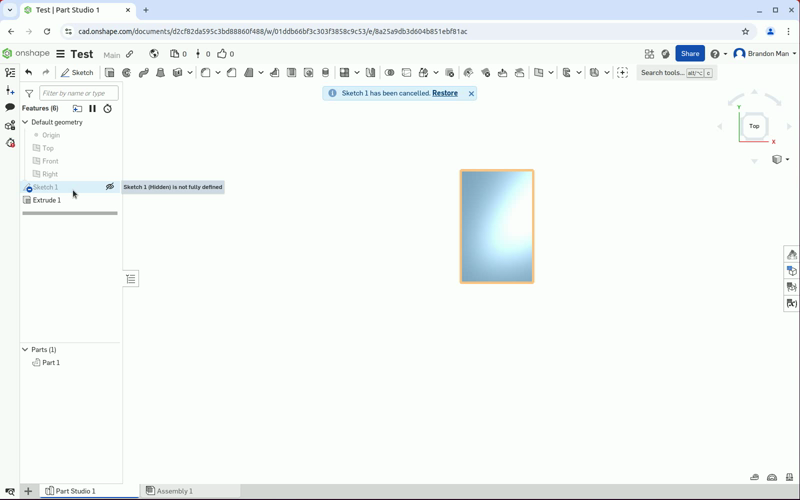
click(73, 189)
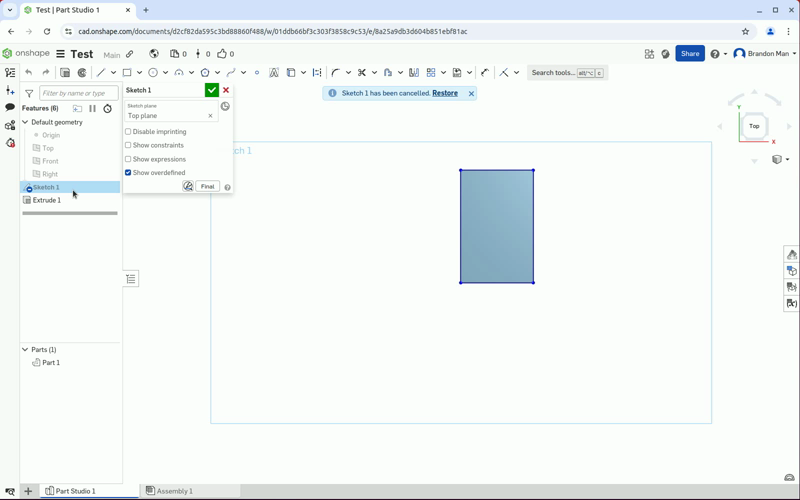
mouse_move(229, 92)
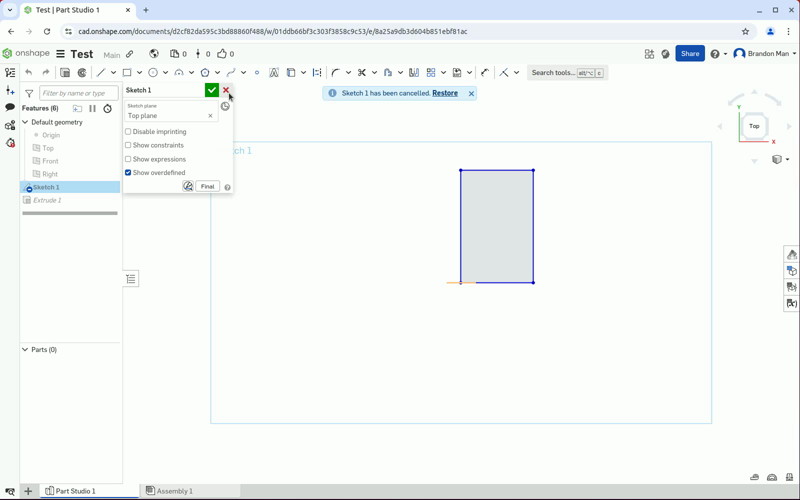
click(229, 92)
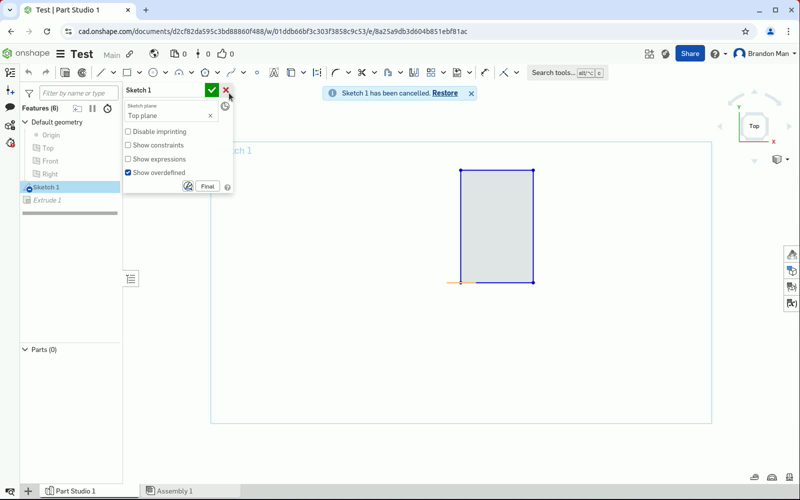
key(shift+s)
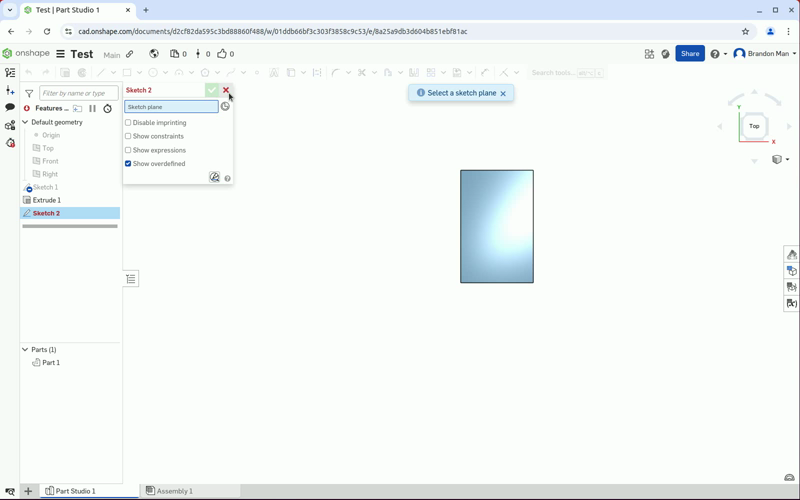
mouse_move(73, 150)
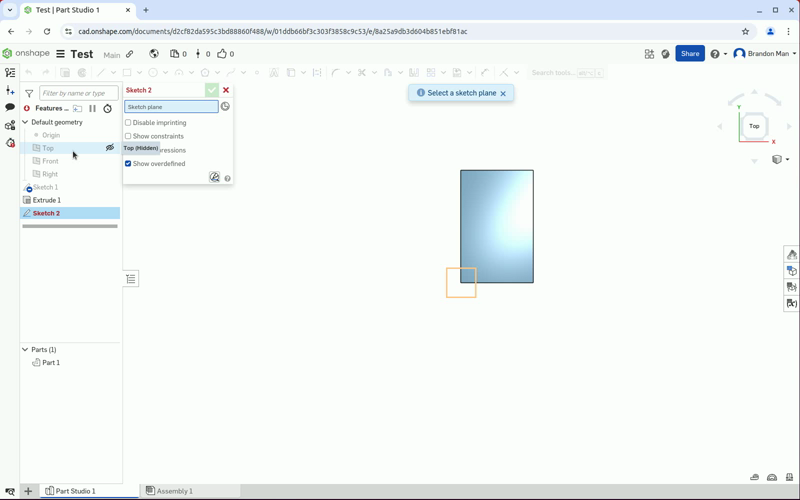
click(73, 150)
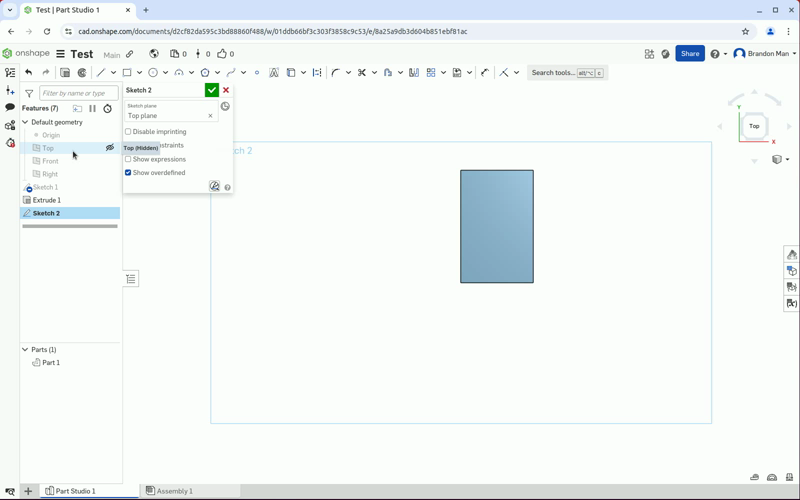
mouse_move(73, 352)
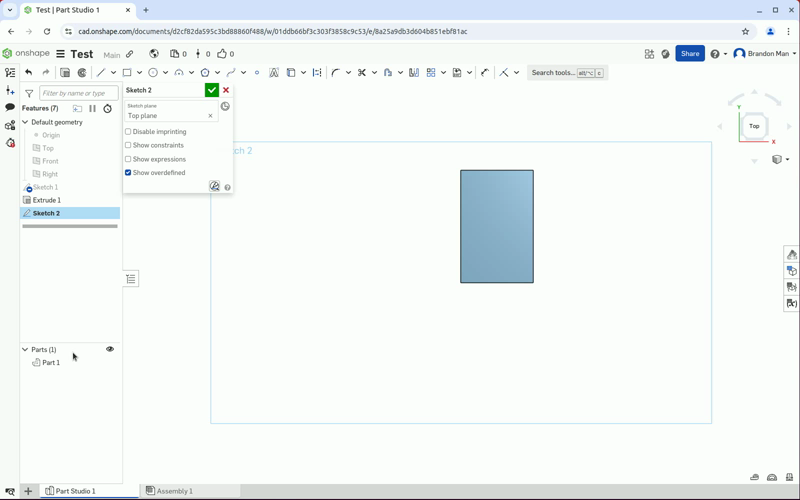
key(y)
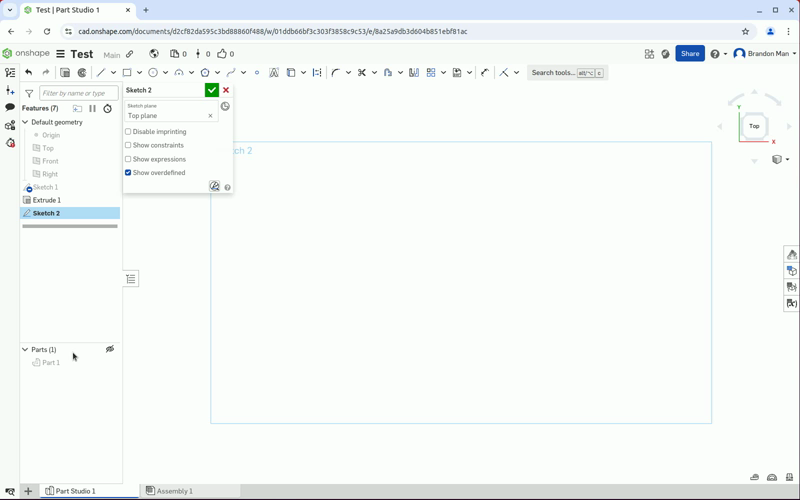
key(l)
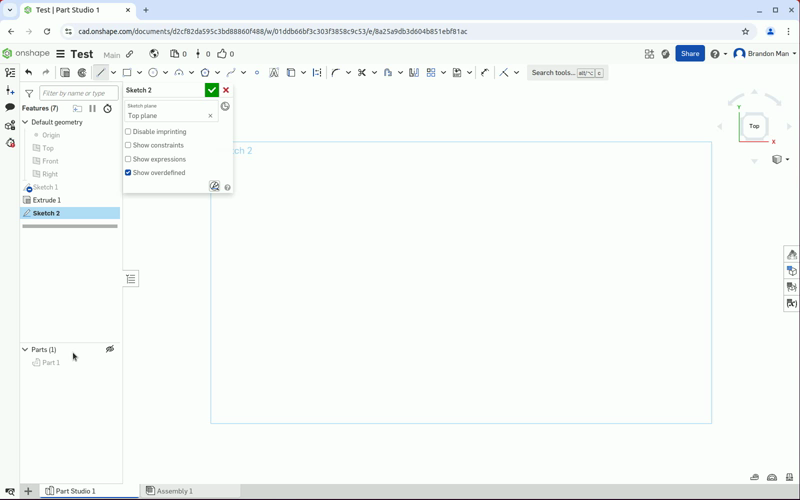
key_down(shift)
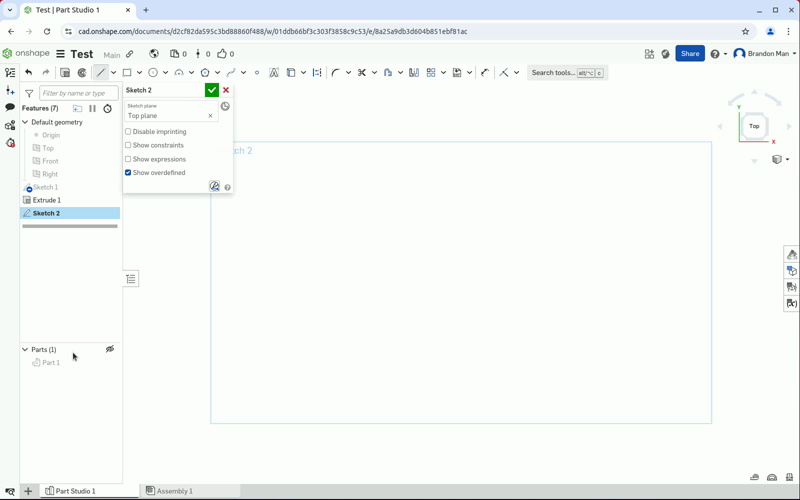
mouse_move(460, 279)
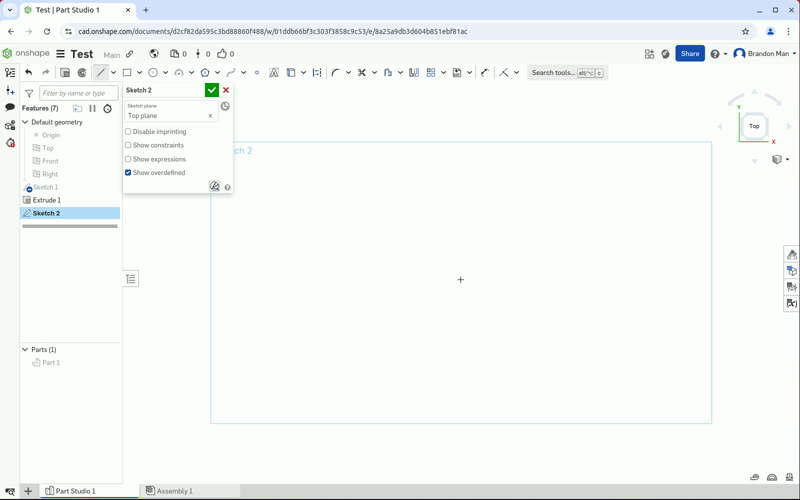
click(460, 279)
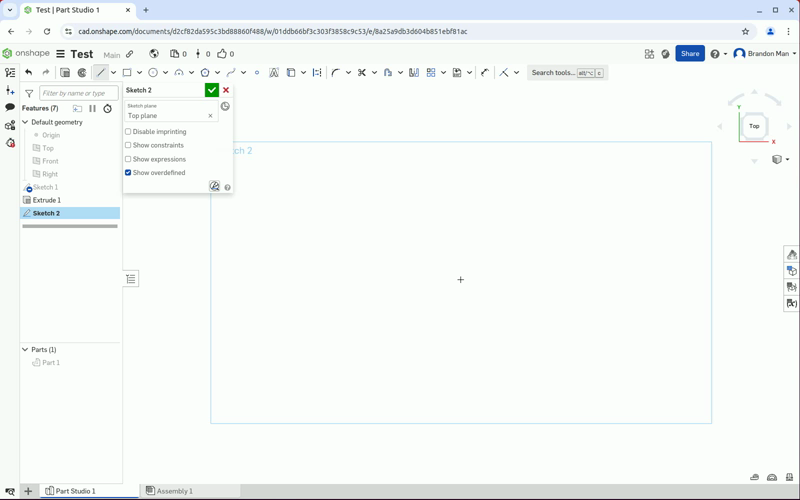
key_up(shift)
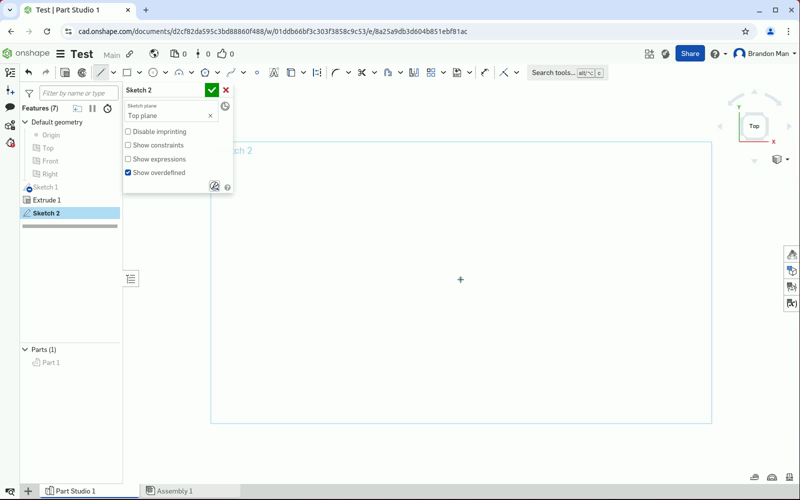
key_down(shift)
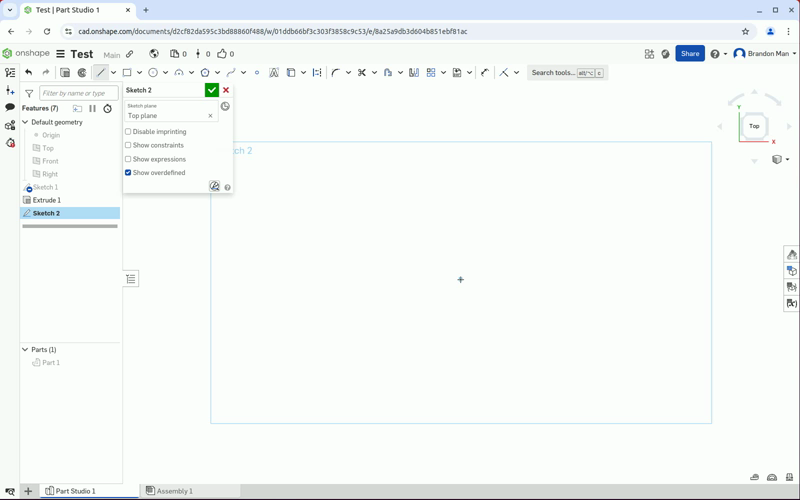
mouse_move(533, 279)
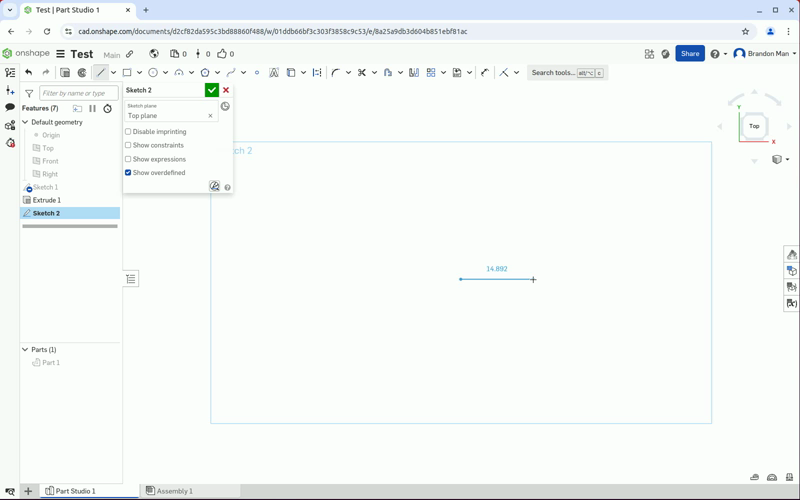
click(533, 279)
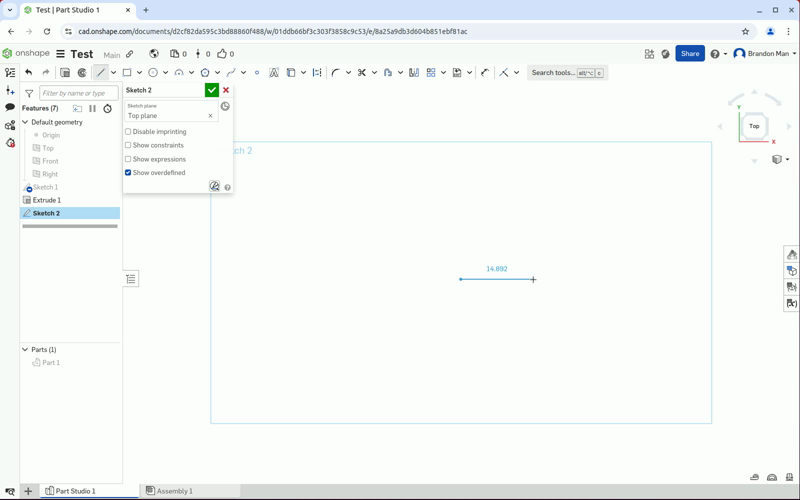
key_up(shift)
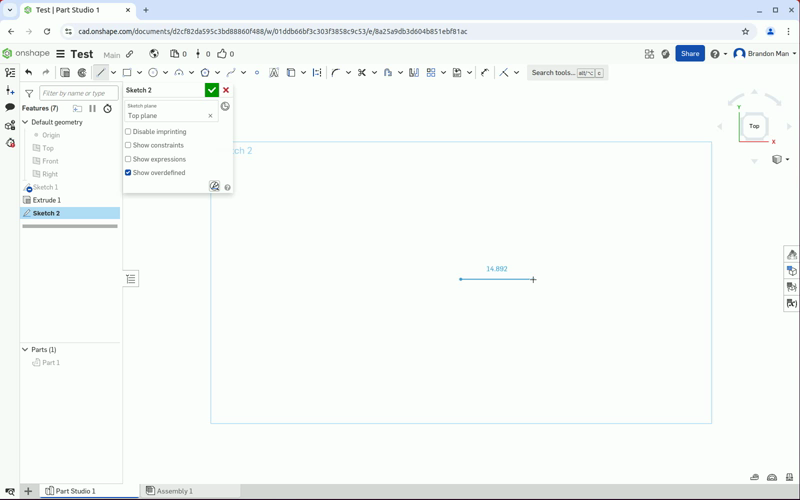
key_down(shift)
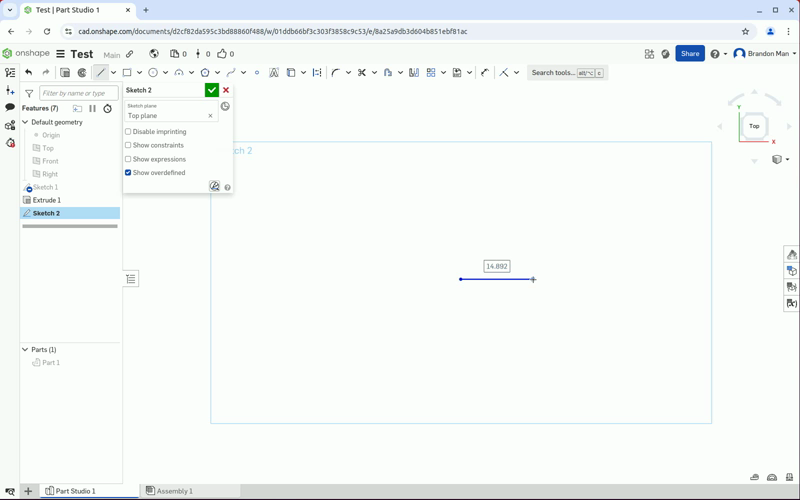
mouse_move(533, 199)
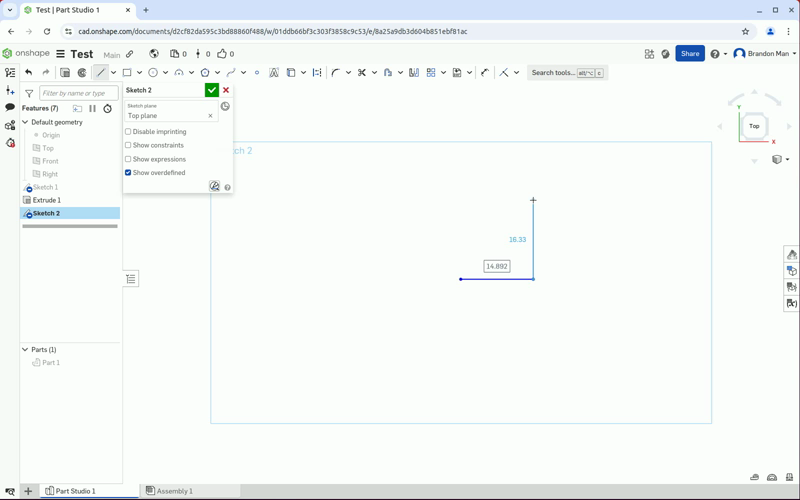
click(533, 199)
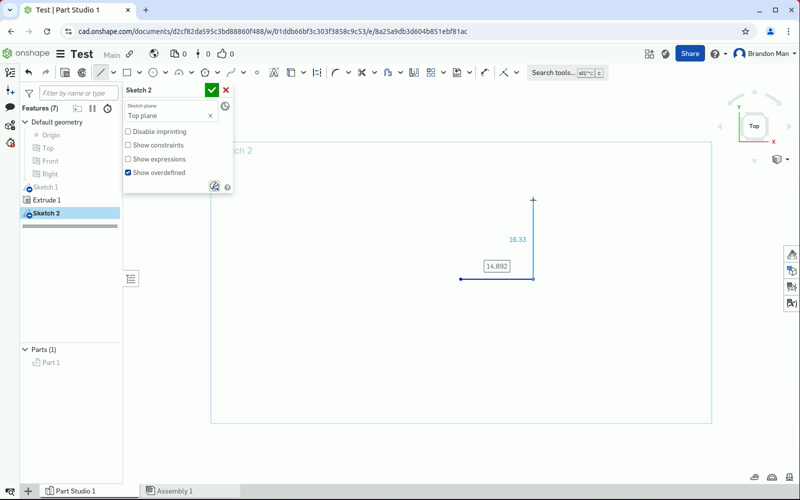
key_up(shift)
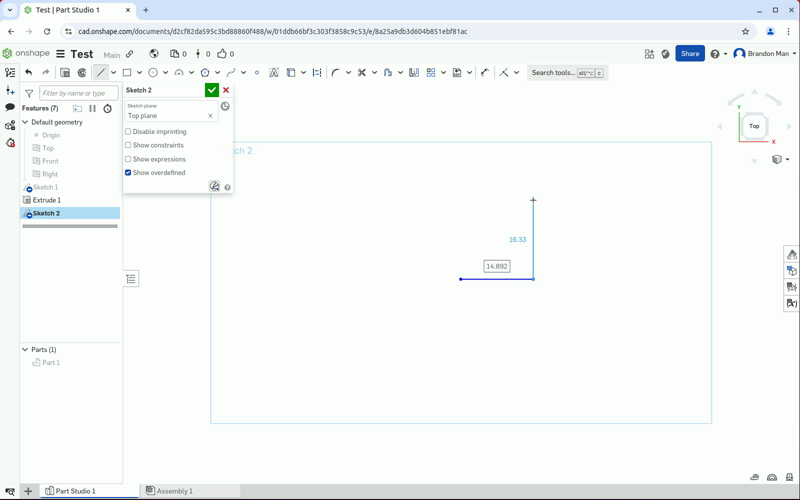
key_down(shift)
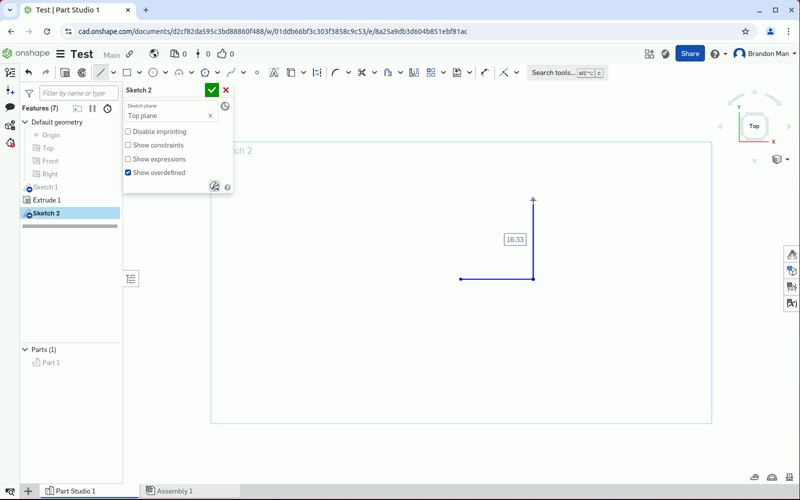
mouse_move(460, 199)
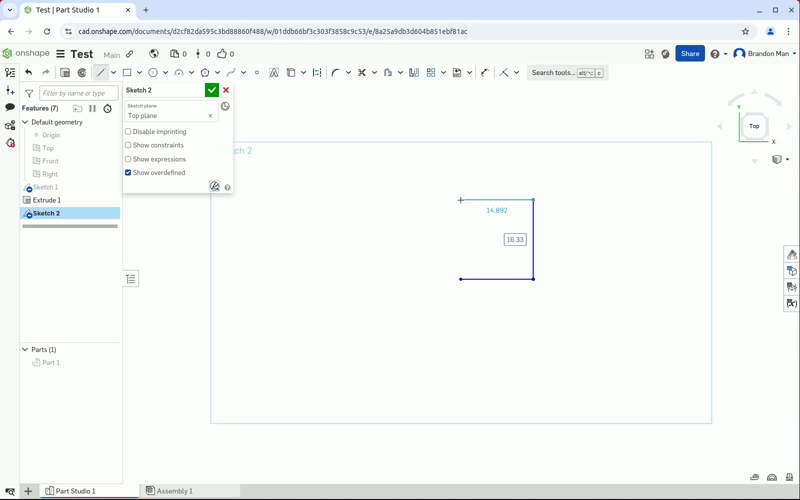
click(460, 199)
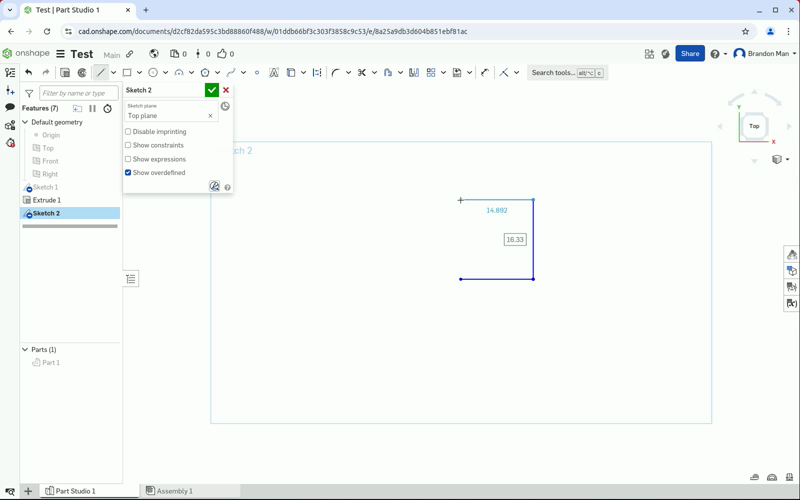
key_up(shift)
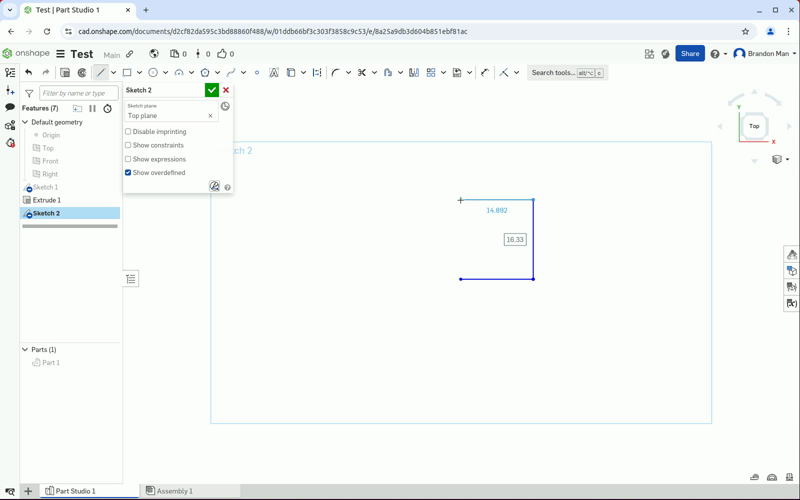
key_down(shift)
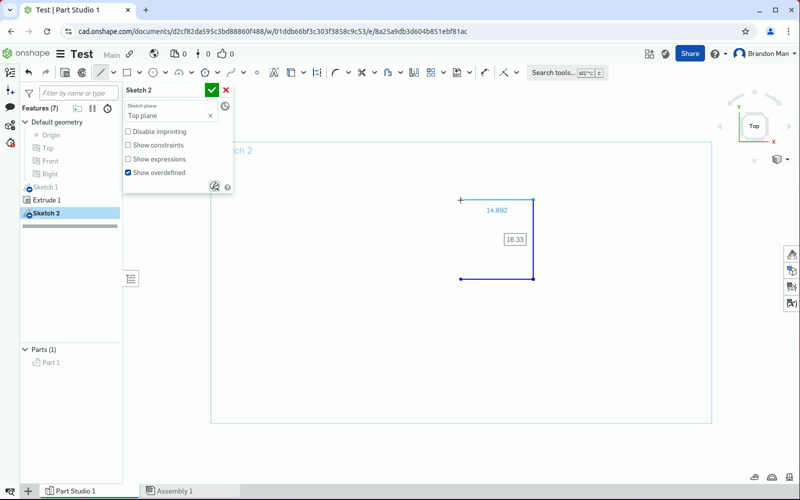
mouse_move(460, 279)
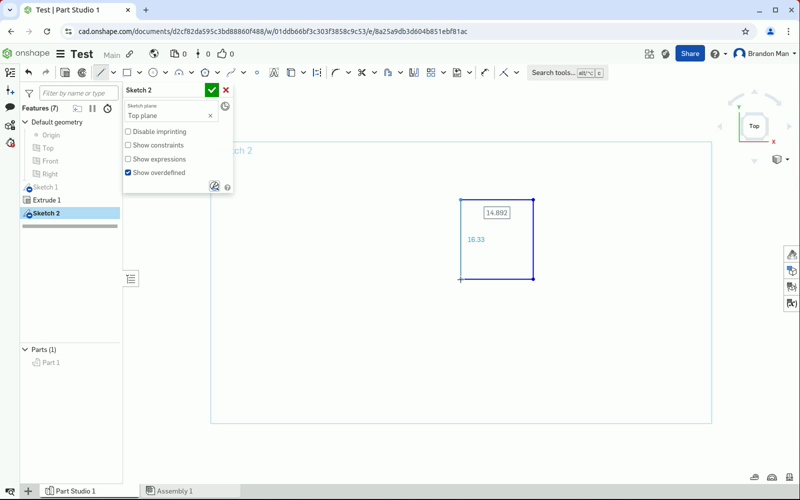
key_up(shift)
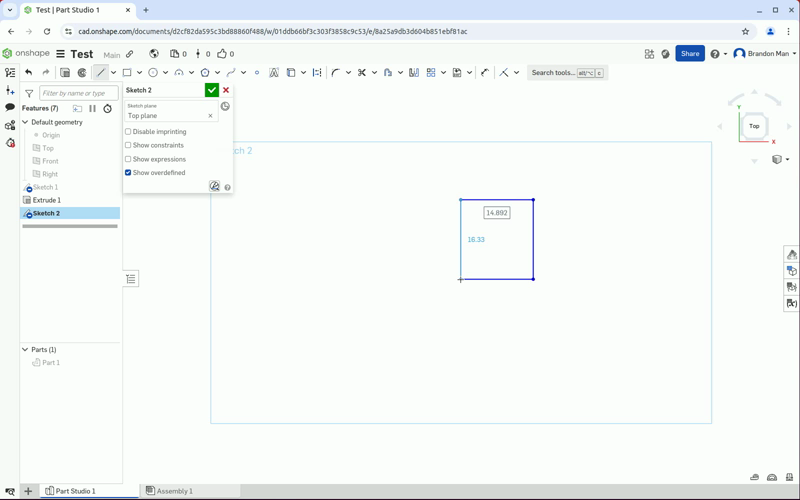
click(460, 279)
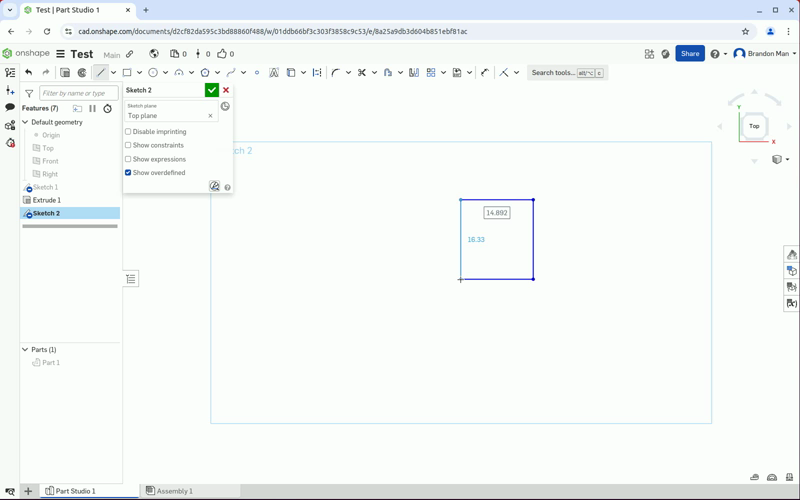
key(esc)
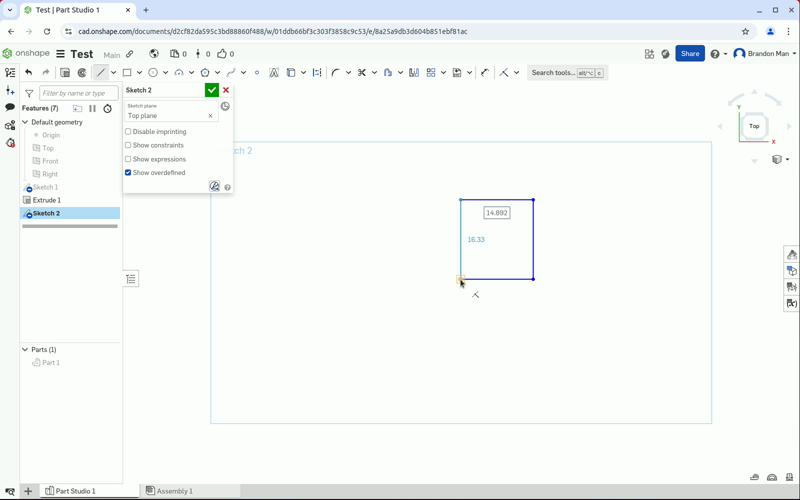
mouse_move(502, 233)
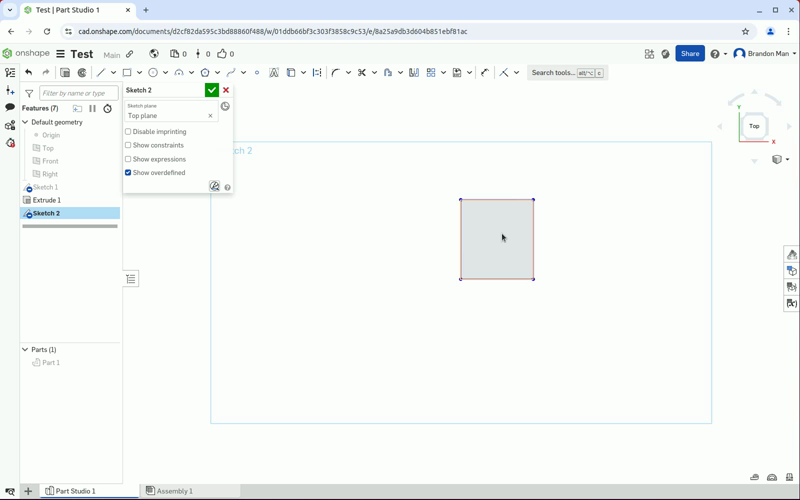
click(502, 233)
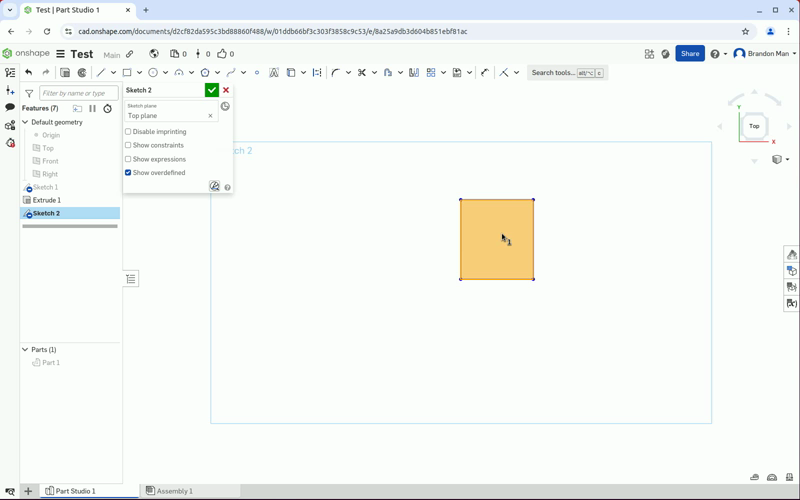
mouse_move(73, 352)
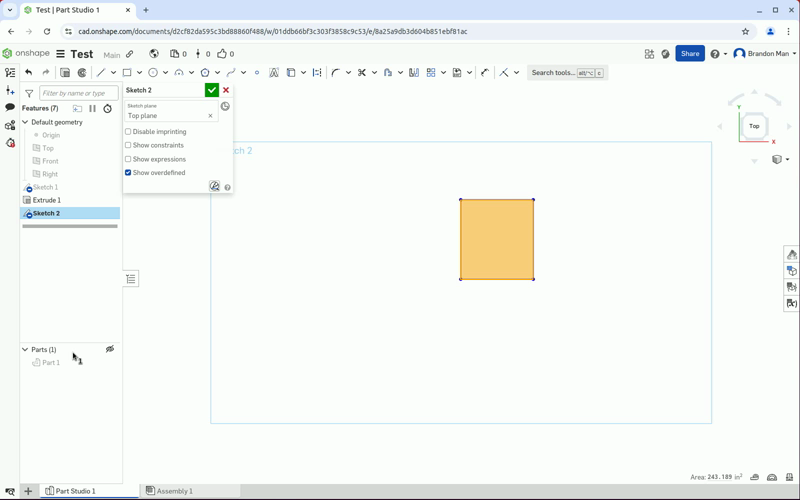
key(shift+y)
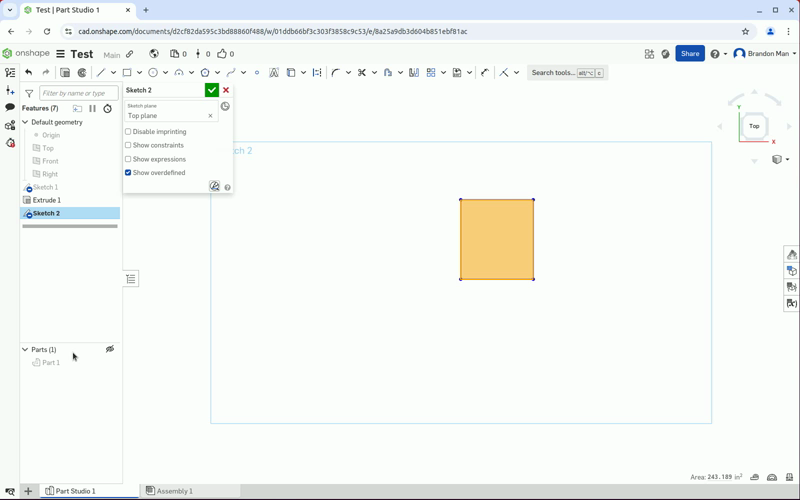
key(shift+e)
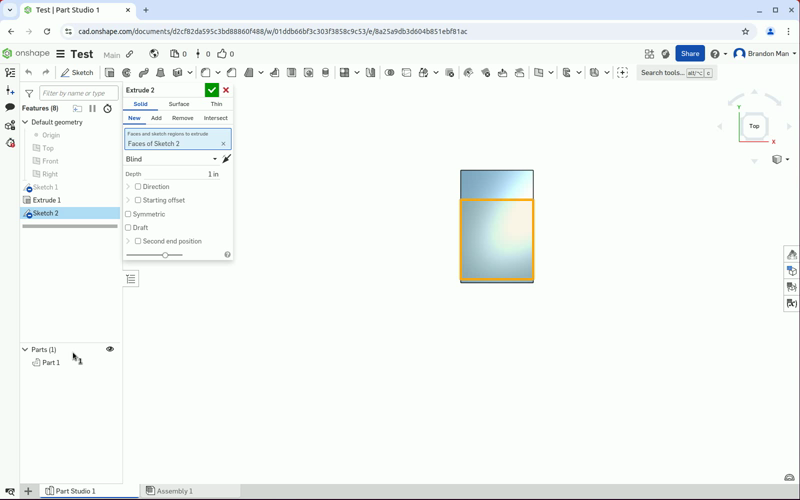
mouse_move(143, 106)
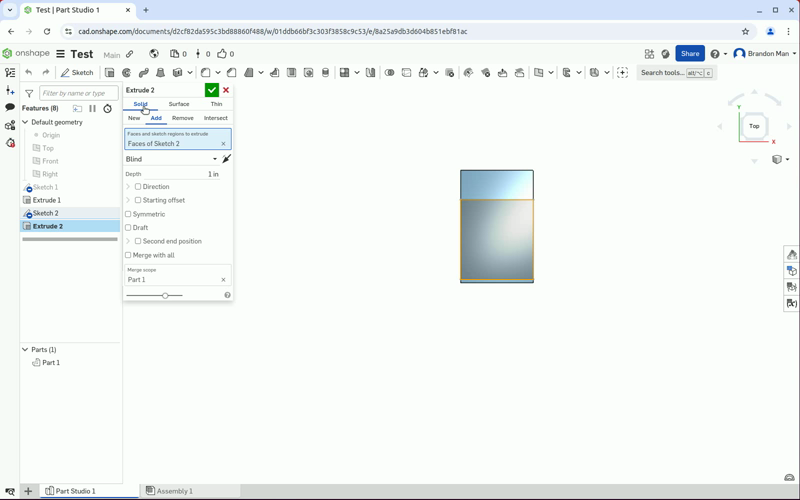
click(143, 106)
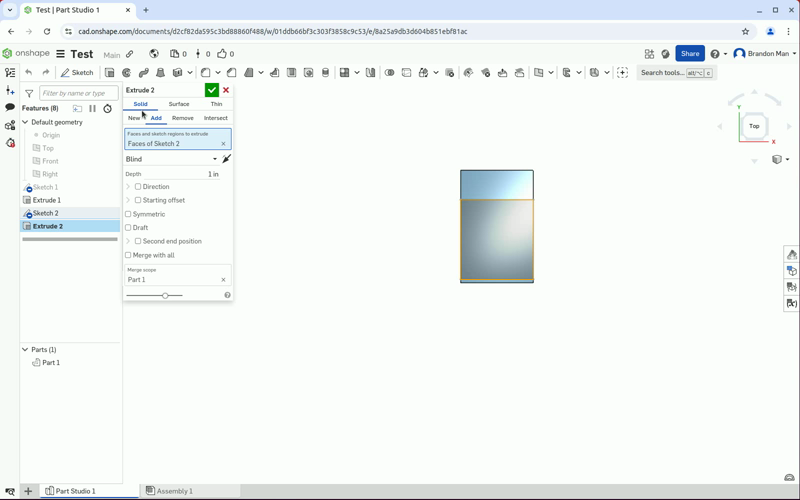
mouse_move(137, 120)
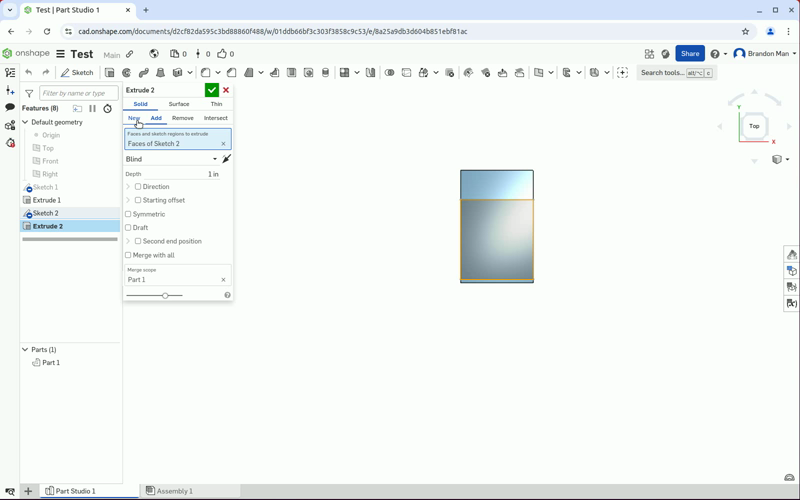
click(137, 120)
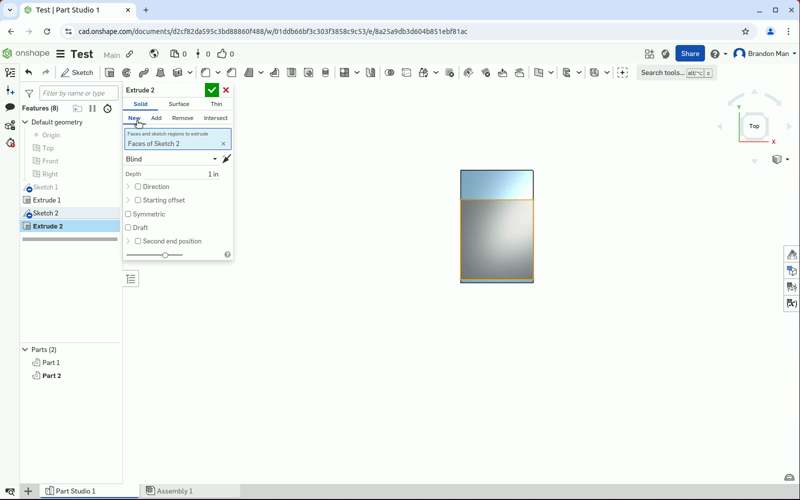
key(tab, 4)
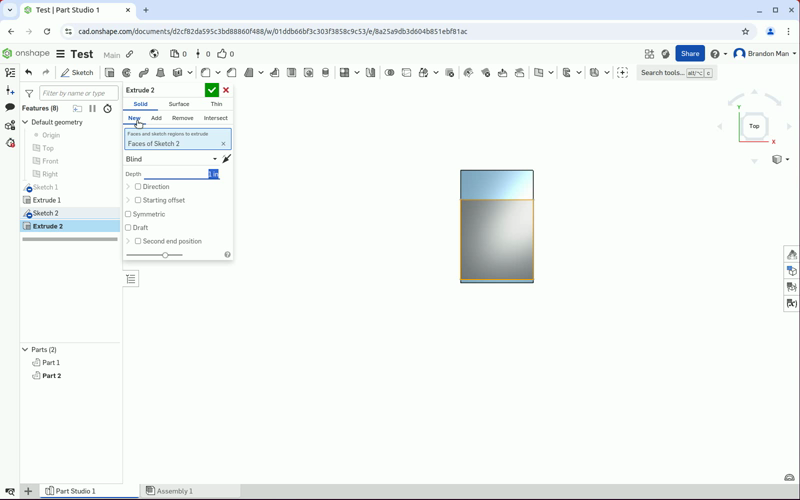
text(-1.926)
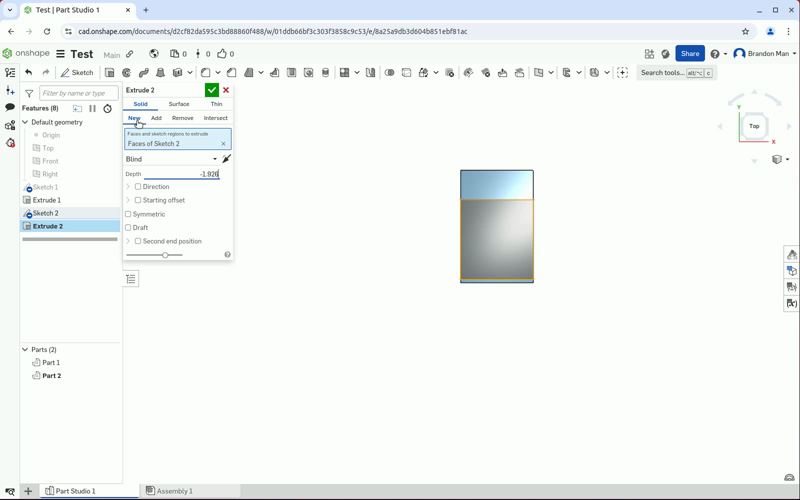
key(enter)
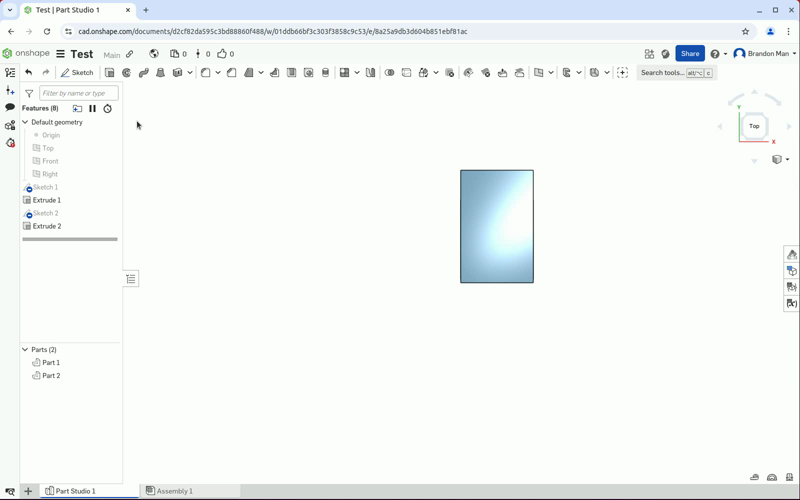
key(shift+h)
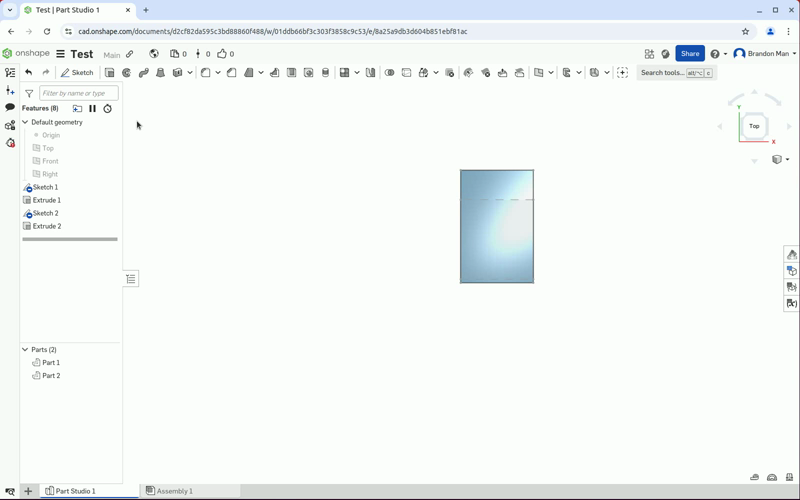
key(shift+h)
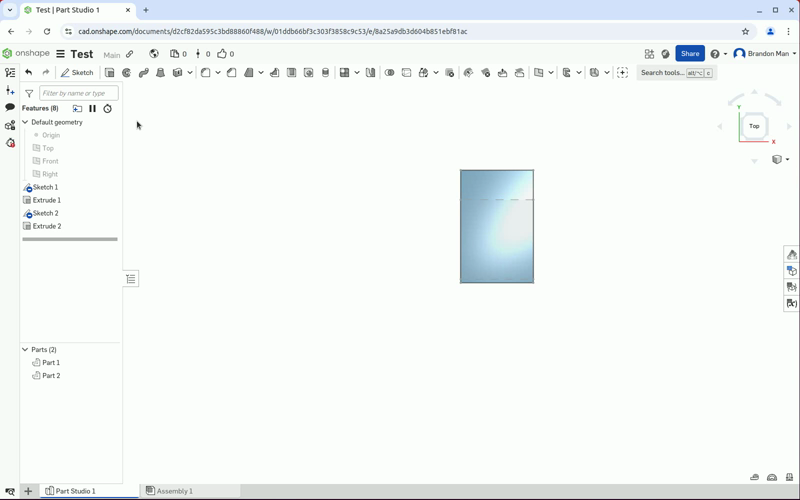
key(shift+7)
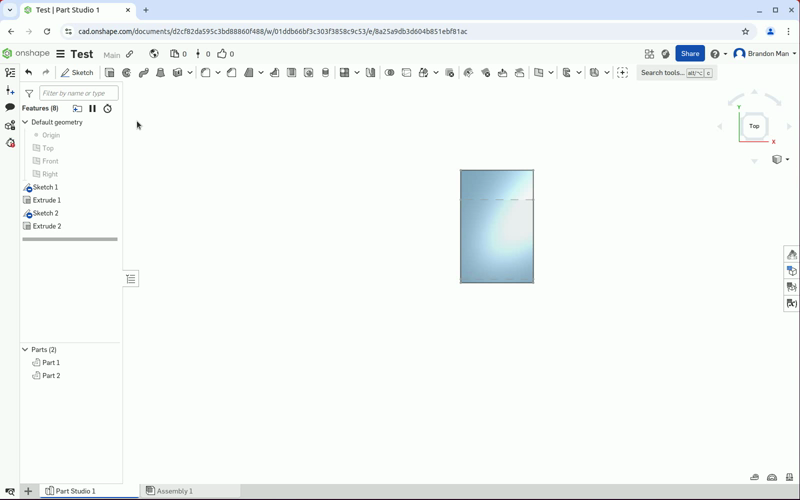
key(up, 3)
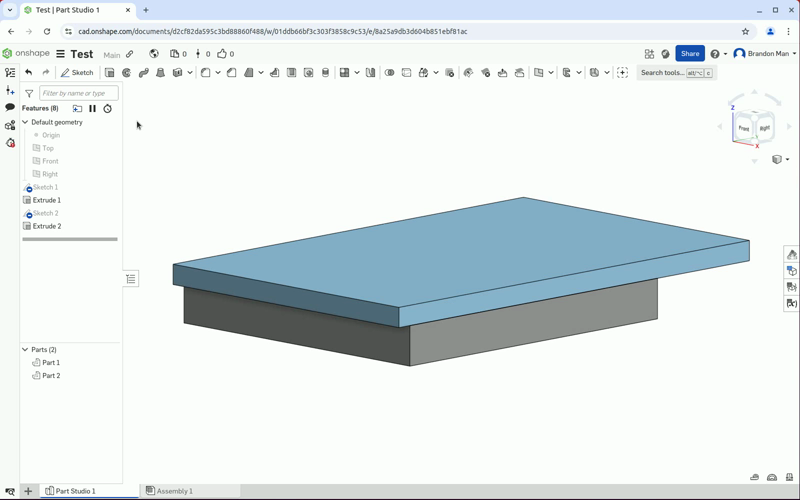
key(left, 3)
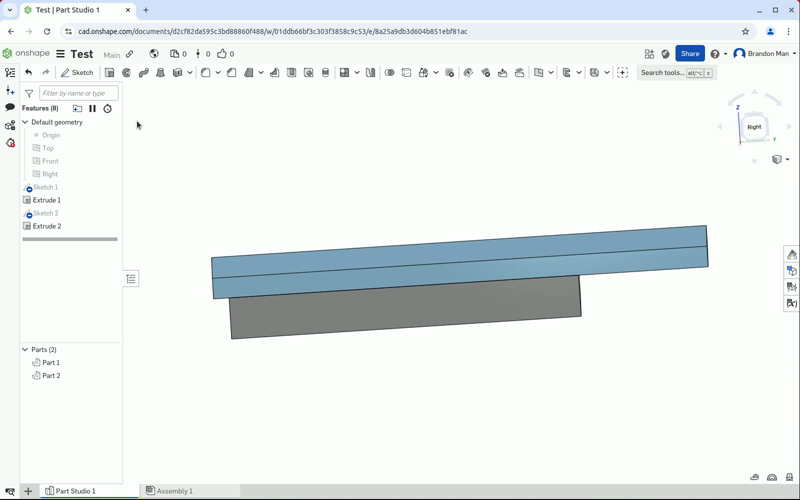
key(right, 3)
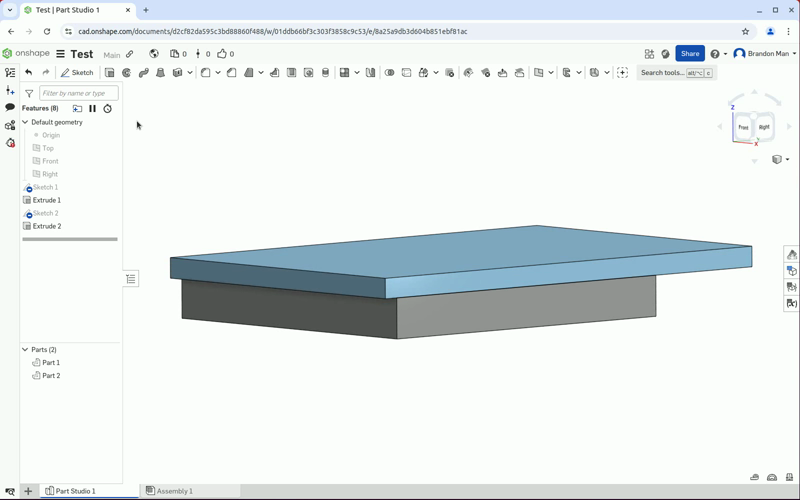
key(down, 3)
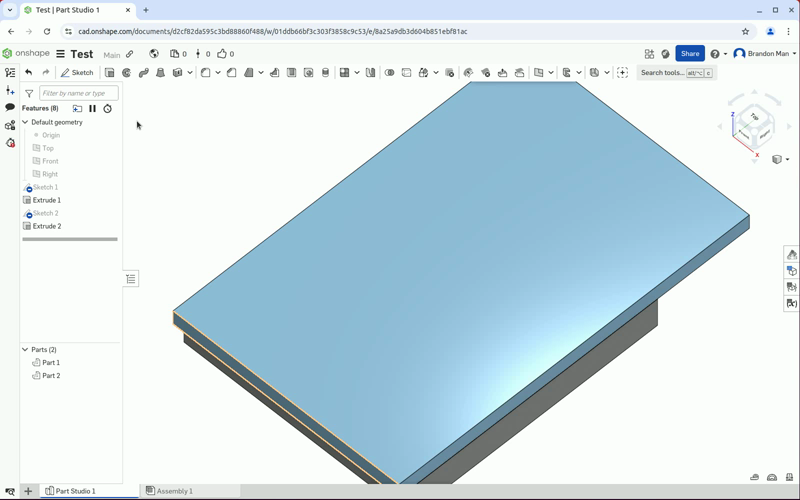
mouse_move(73, 189)
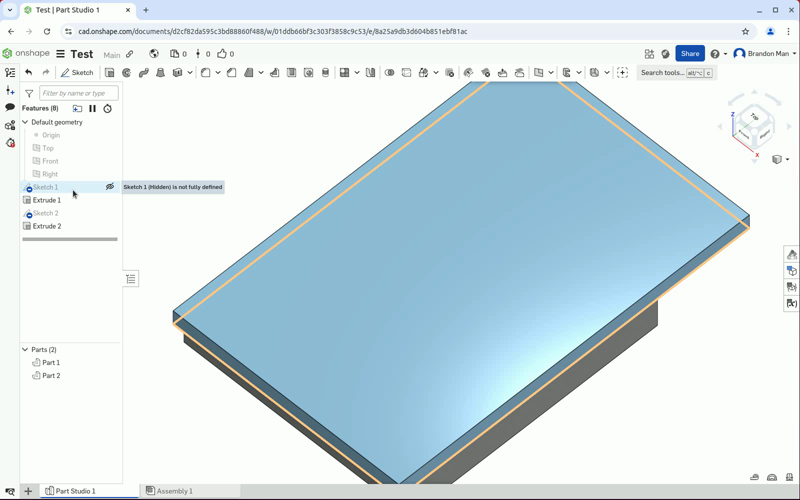
click(73, 189)